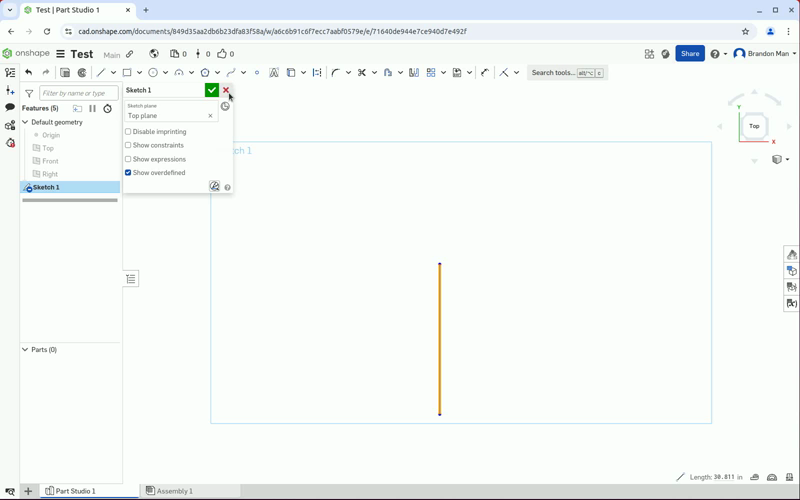
key(shift+h)
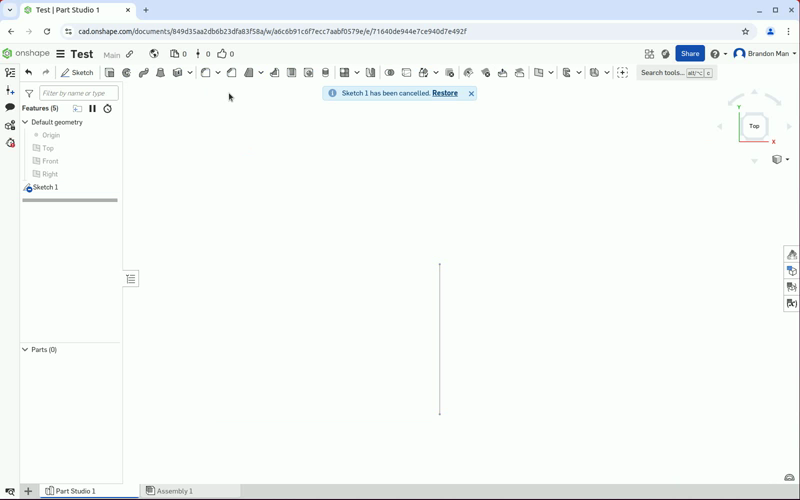
key(shift+s)
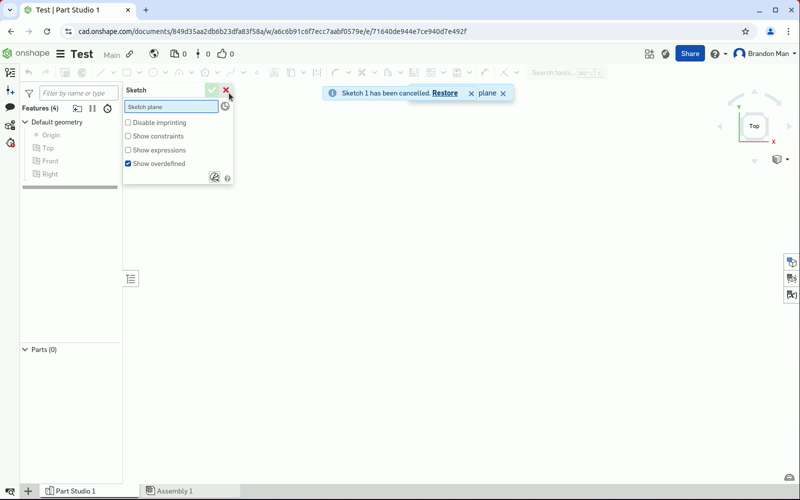
mouse_move(73, 150)
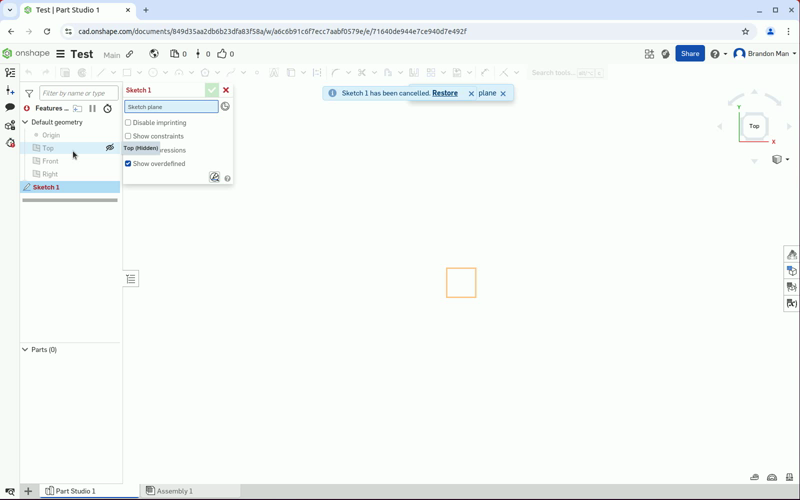
click(73, 150)
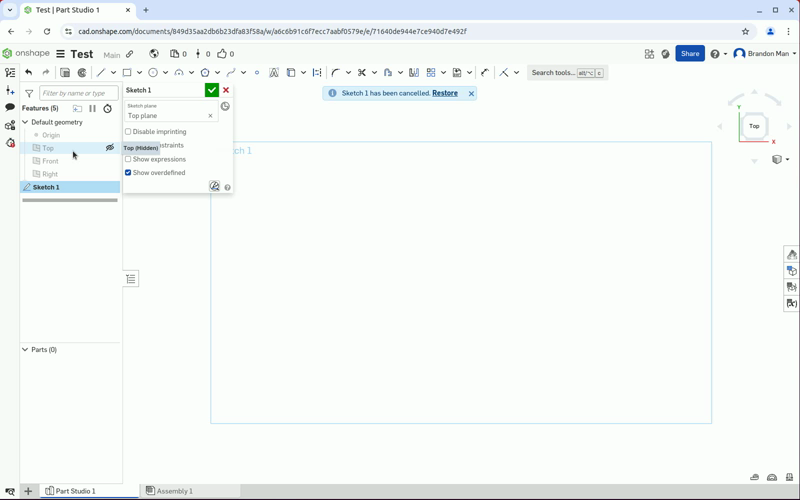
mouse_move(73, 352)
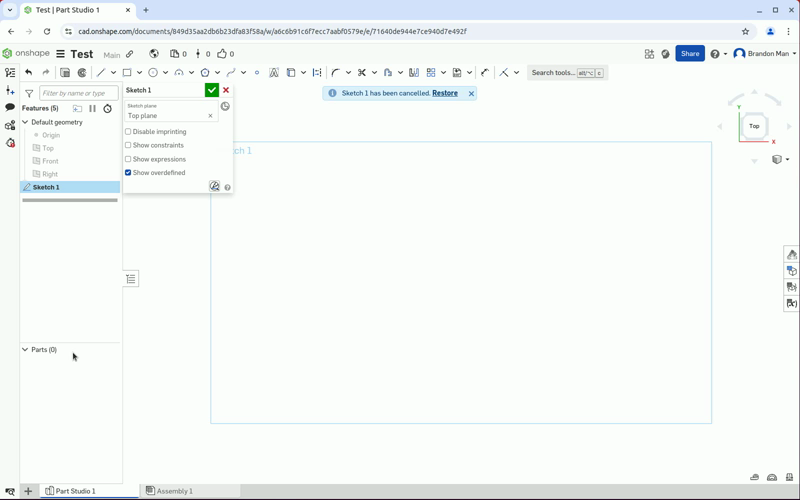
key(y)
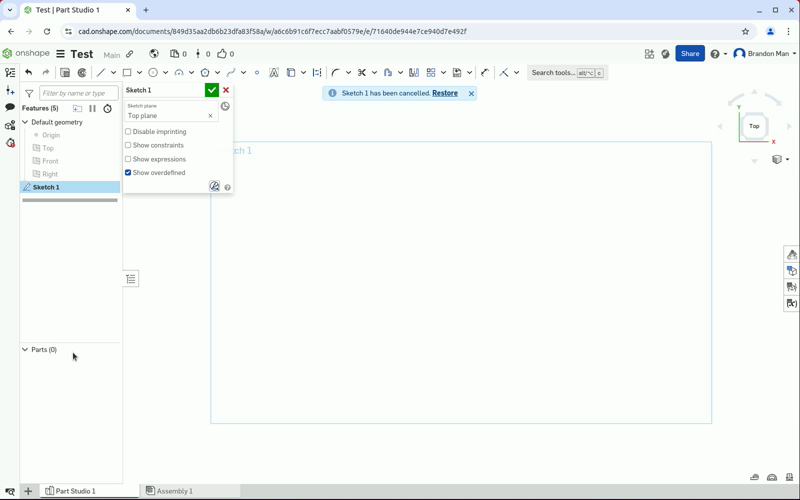
key(l)
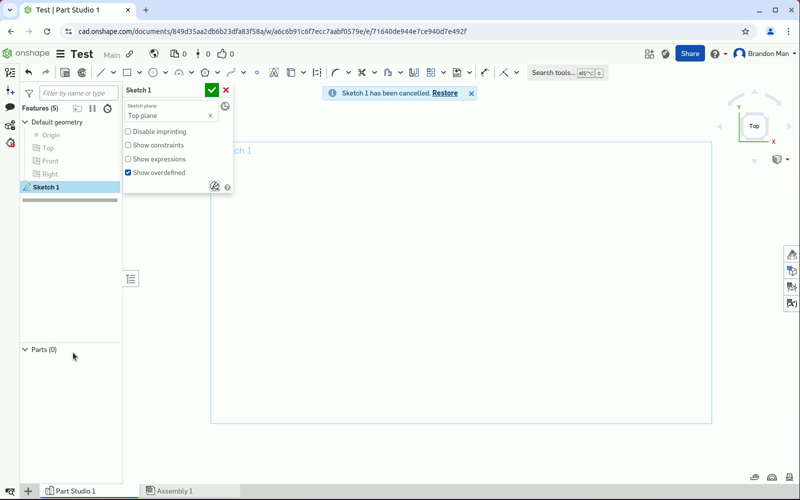
key_down(shift)
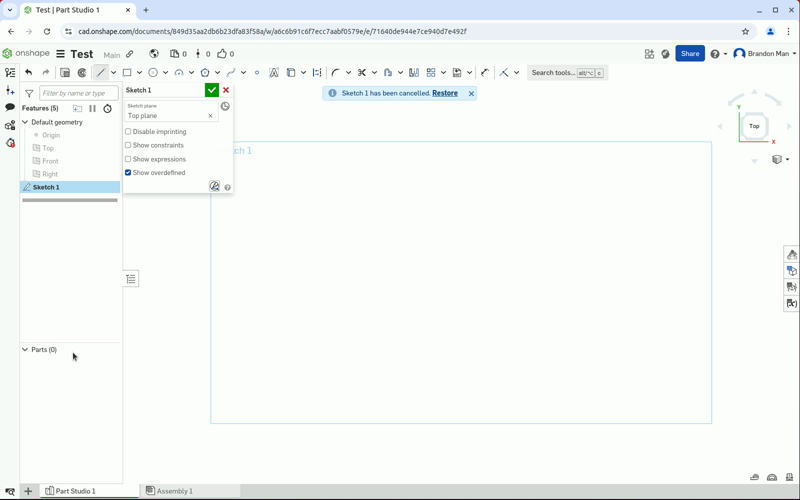
mouse_move(348, 395)
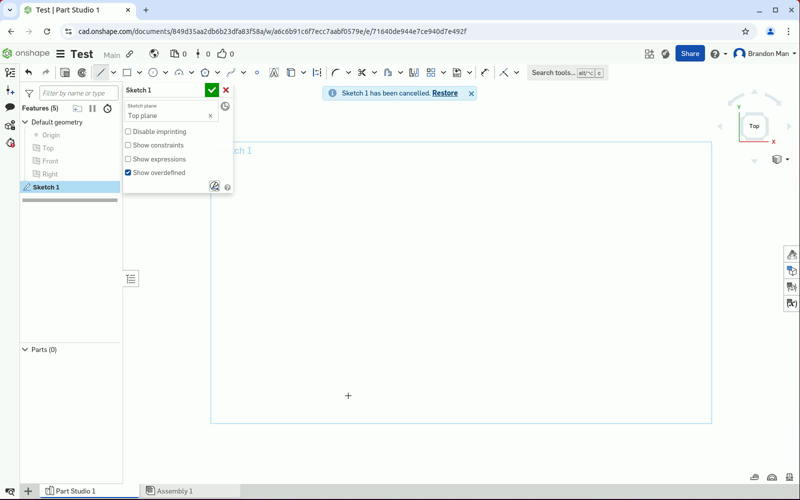
click(348, 395)
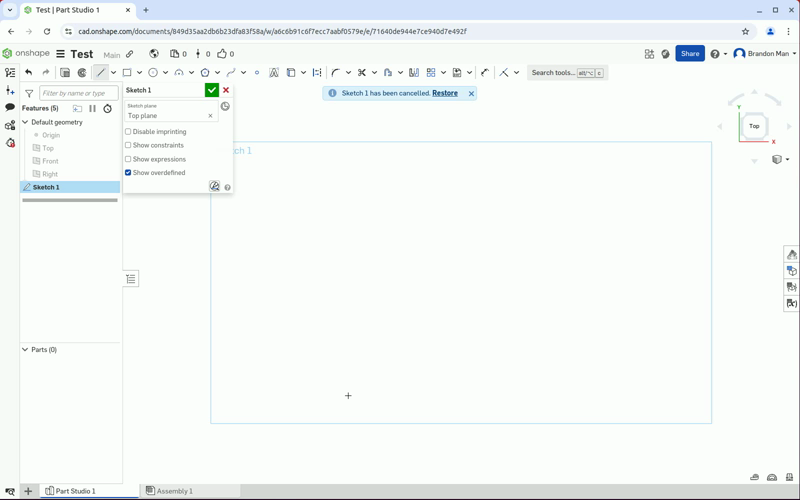
key_up(shift)
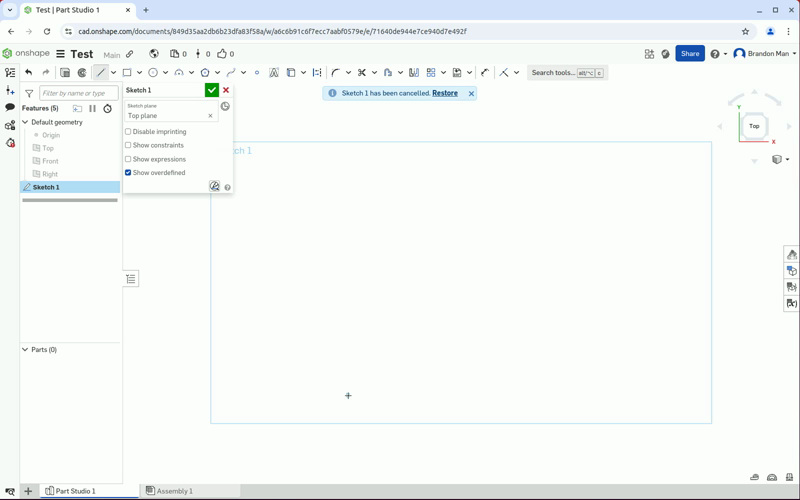
key_down(shift)
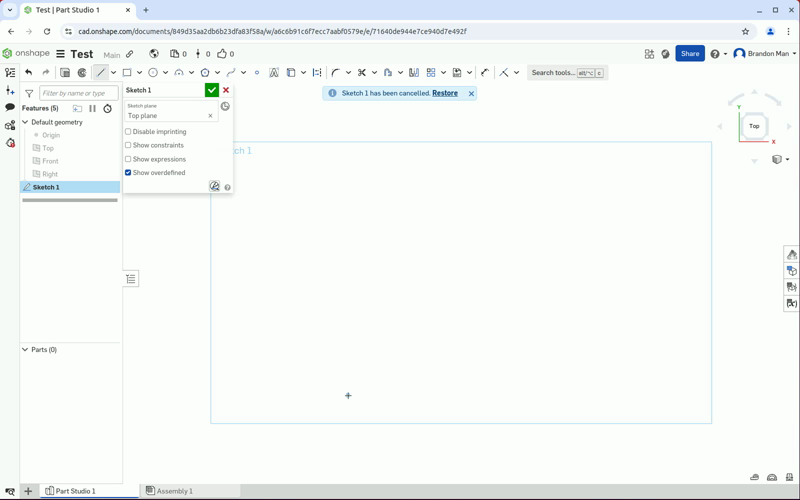
mouse_move(572, 395)
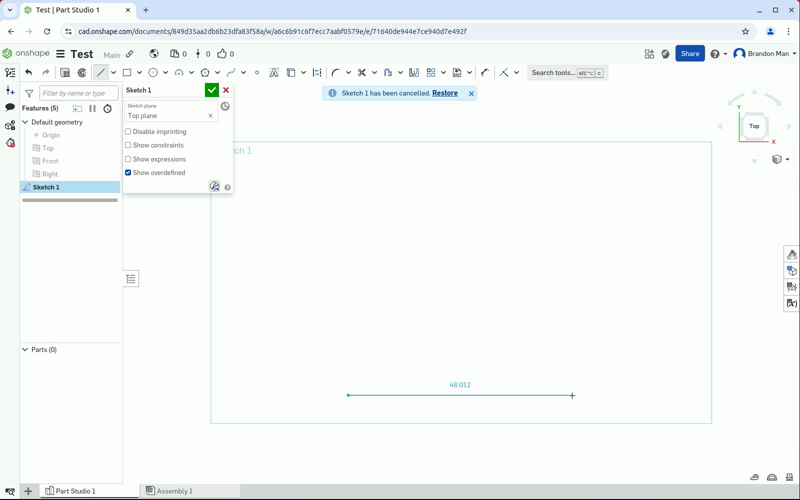
click(572, 395)
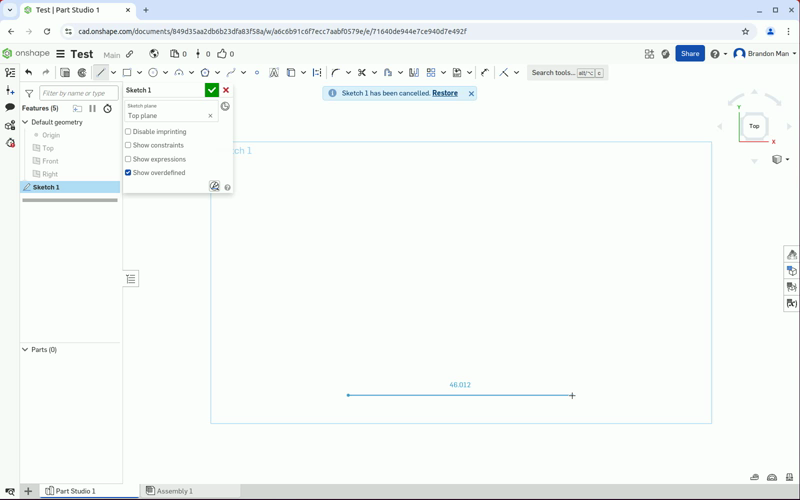
key_up(shift)
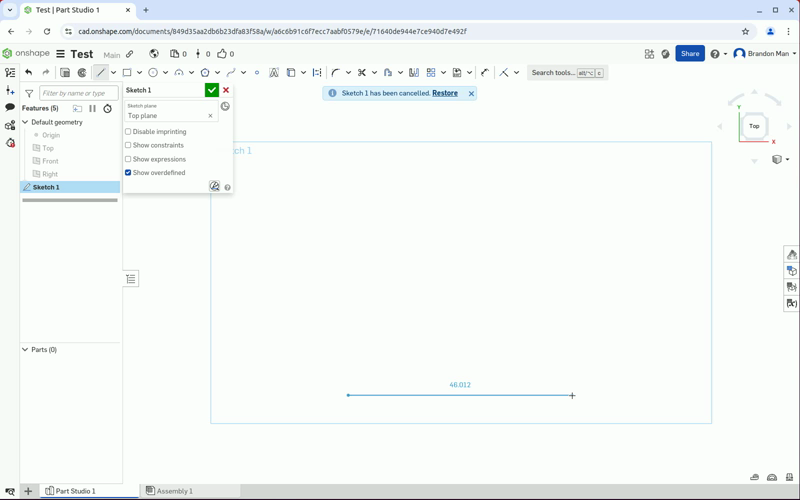
key_down(shift)
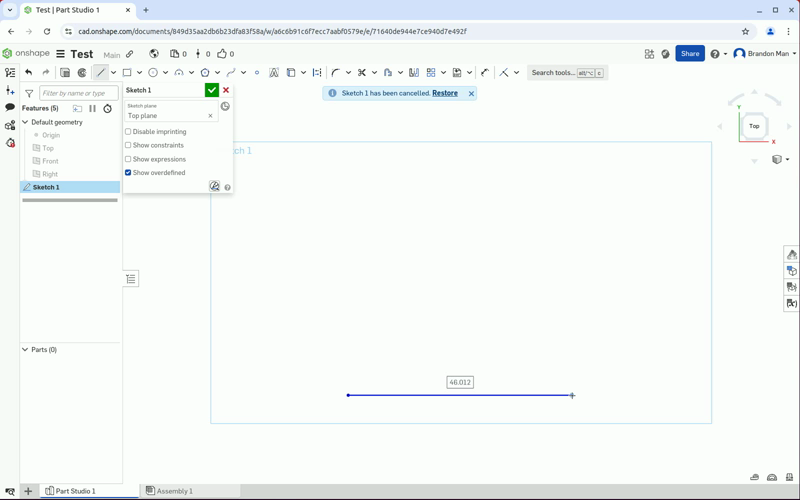
mouse_move(572, 171)
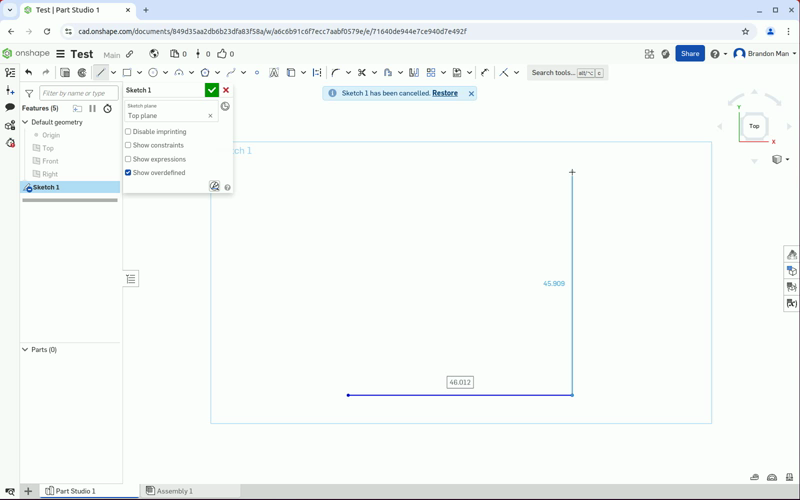
click(572, 171)
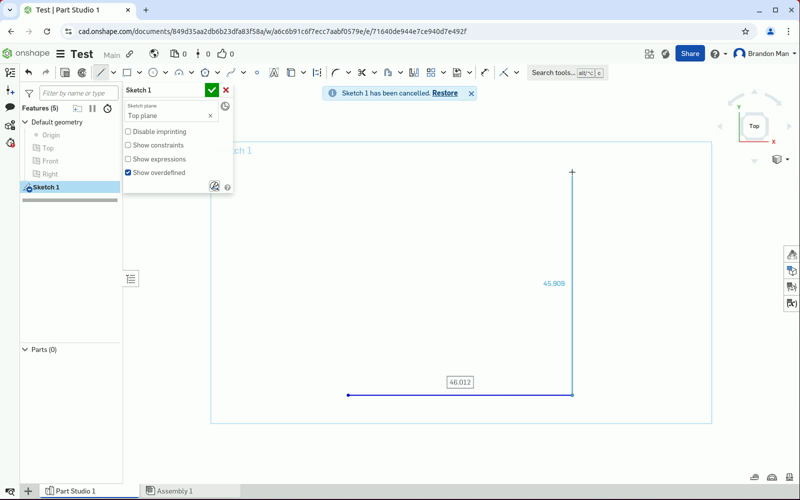
key_up(shift)
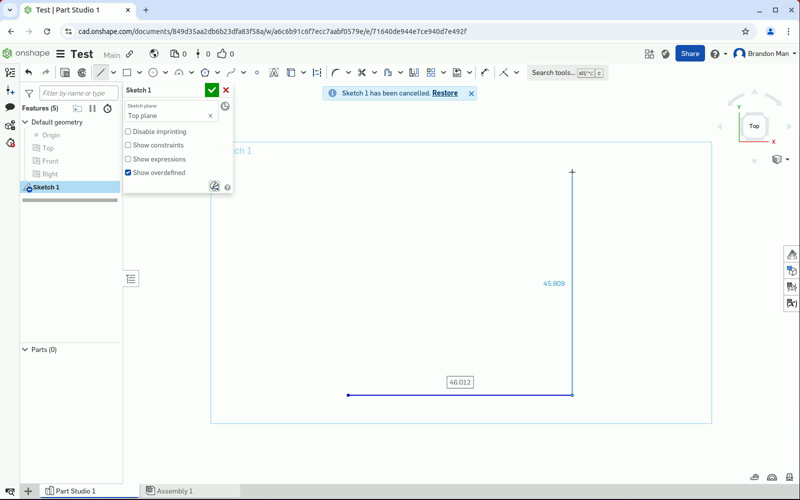
key_down(shift)
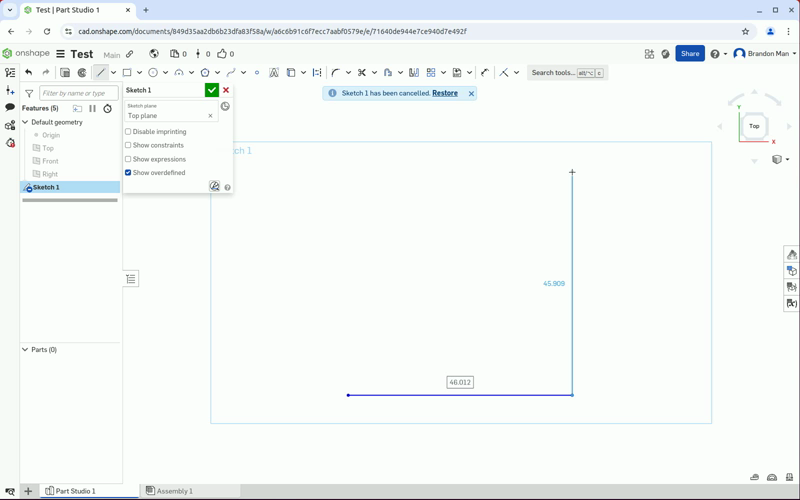
mouse_move(348, 171)
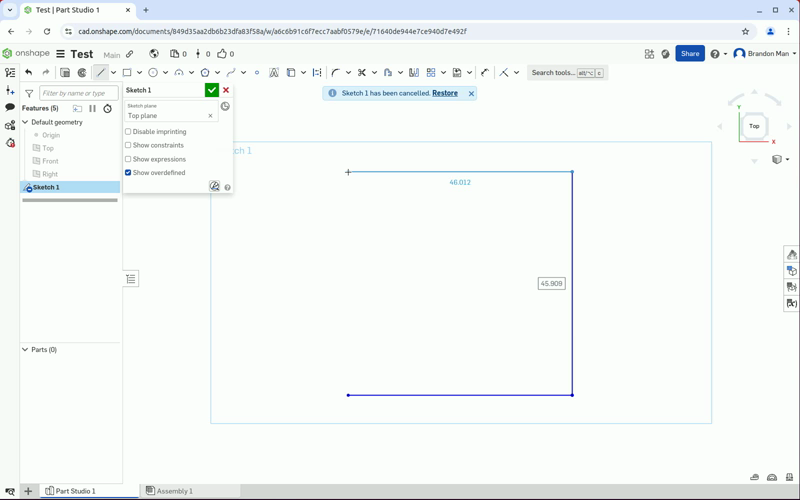
click(348, 171)
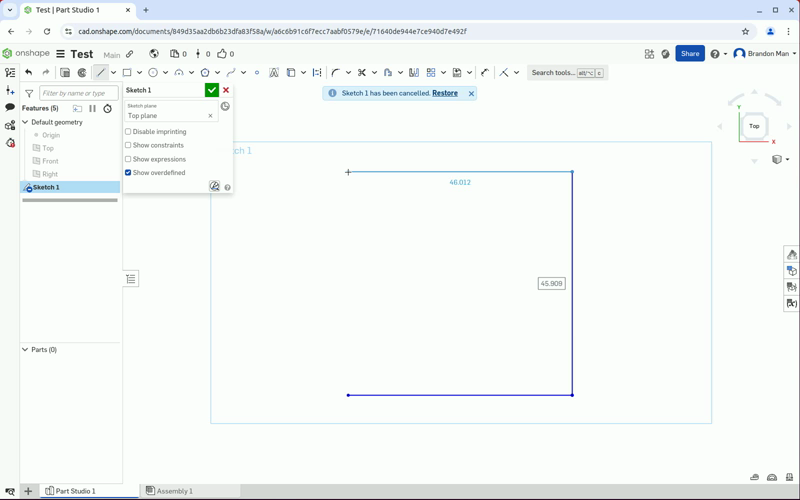
key_up(shift)
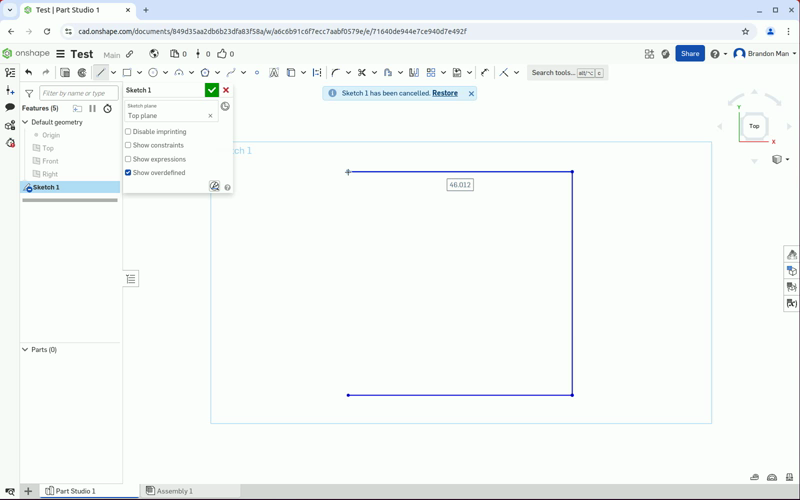
key_down(shift)
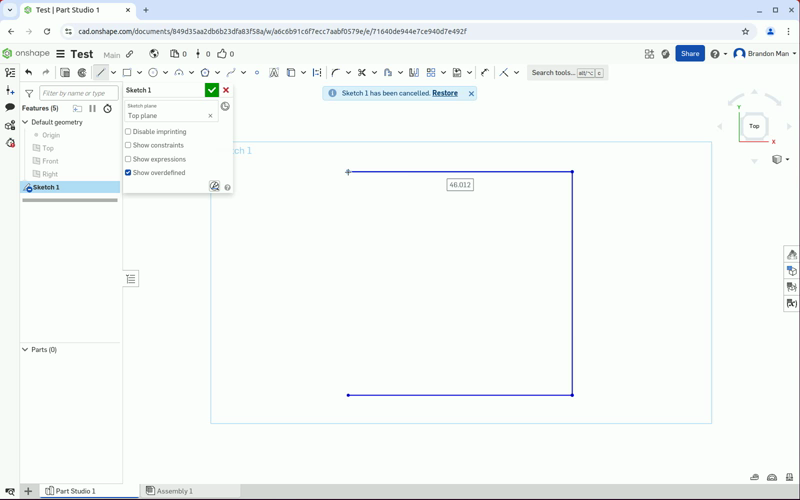
mouse_move(348, 395)
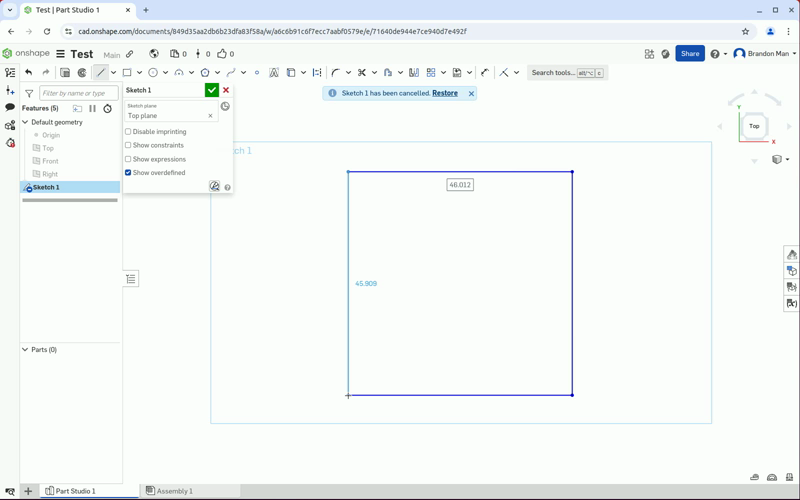
key_up(shift)
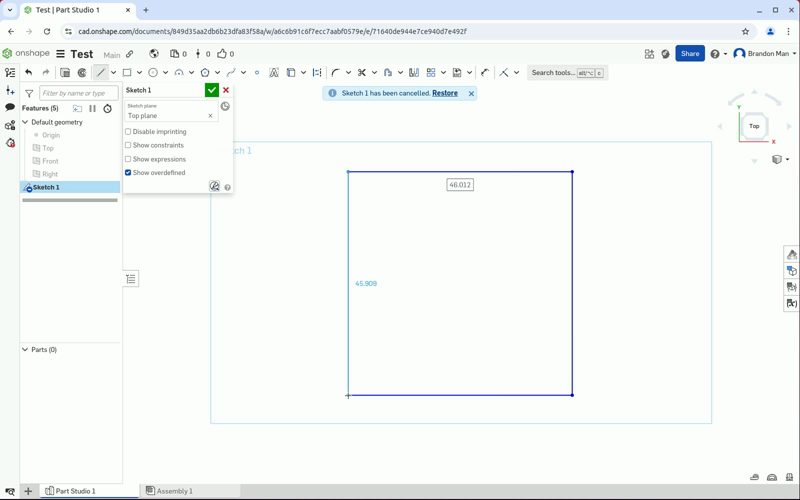
click(348, 395)
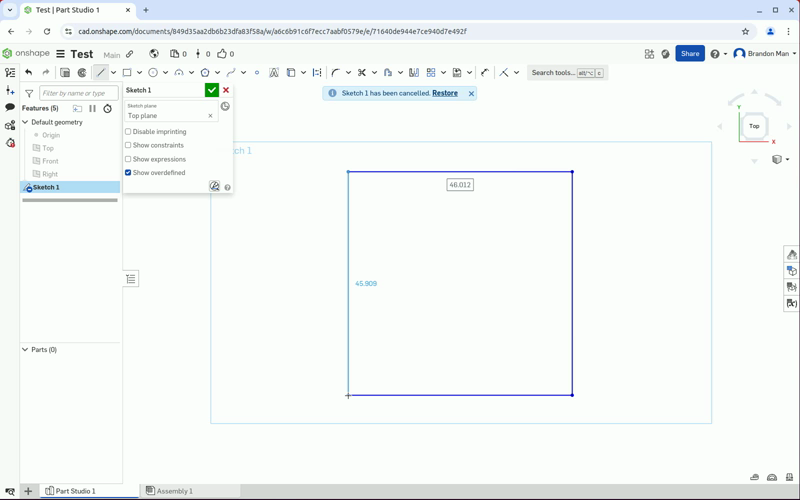
key(esc)
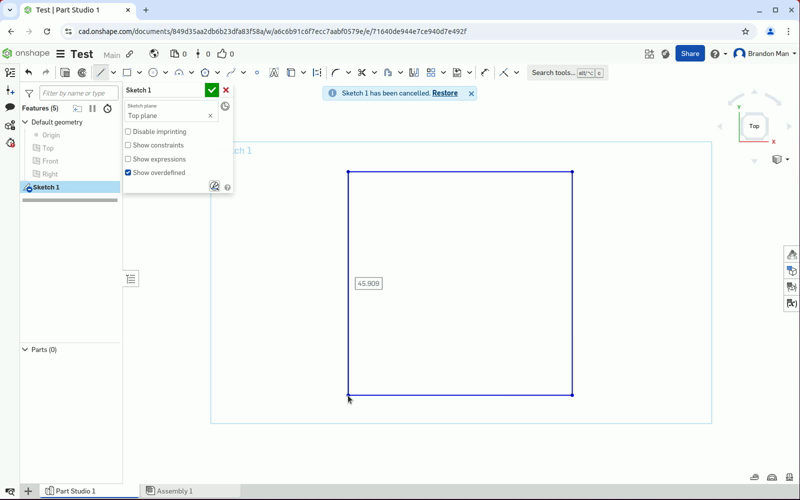
mouse_move(482, 288)
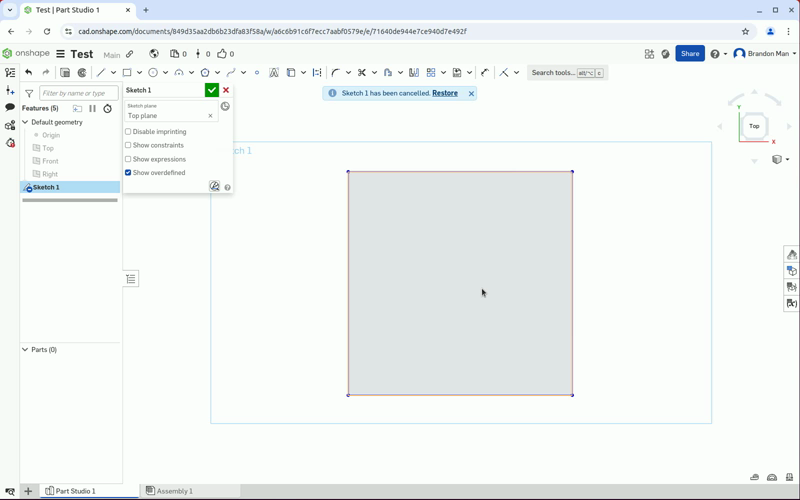
click(482, 288)
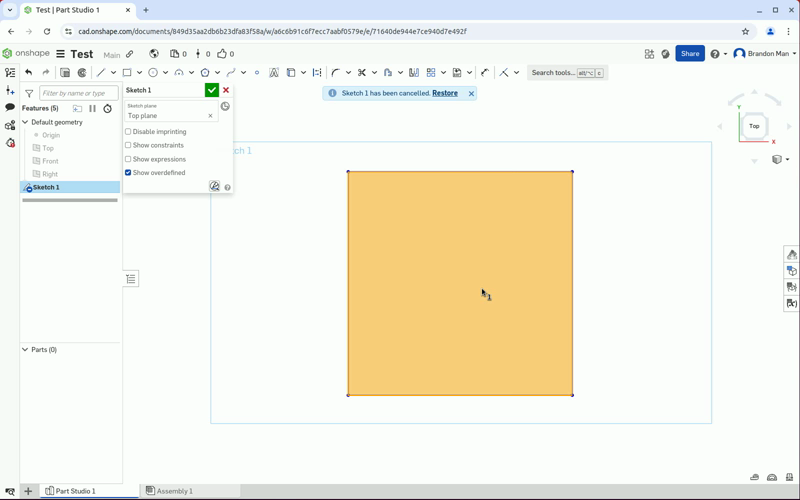
mouse_move(73, 352)
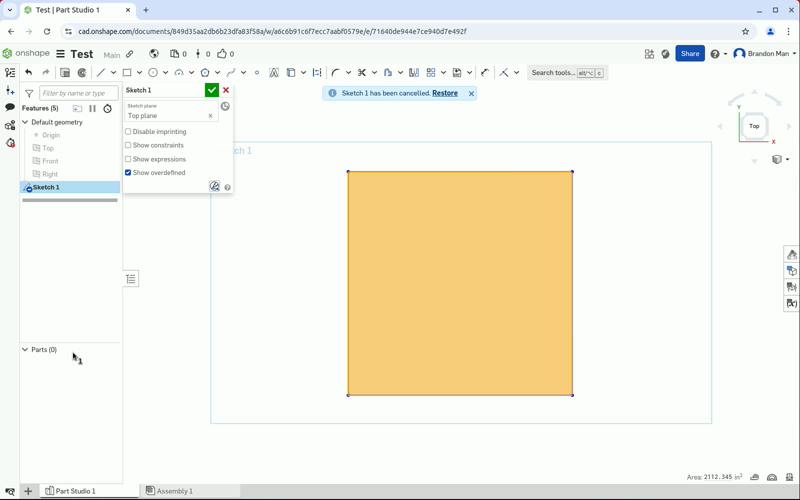
key(shift+y)
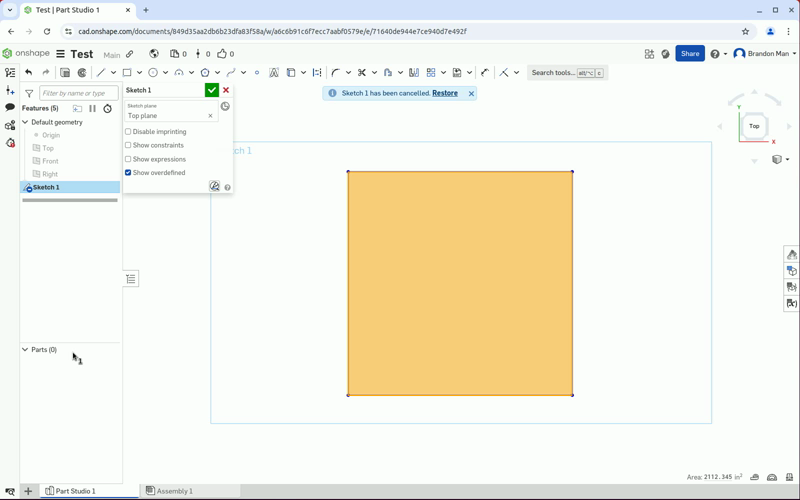
key(shift+e)
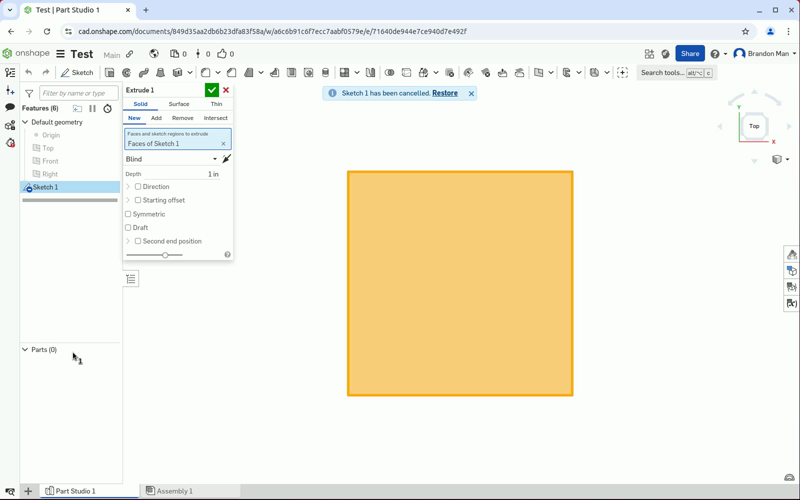
mouse_move(143, 106)
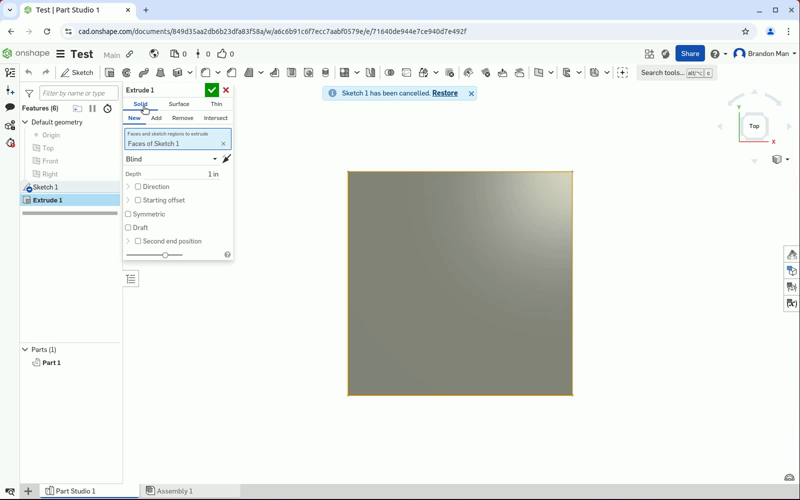
click(143, 106)
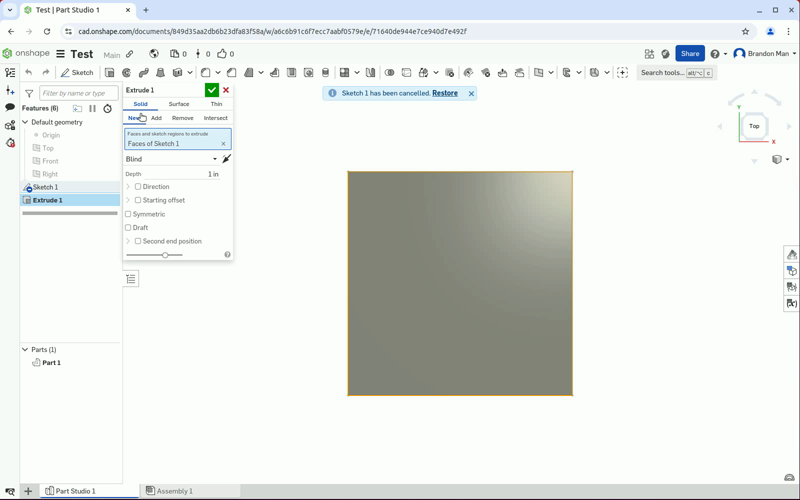
mouse_move(137, 120)
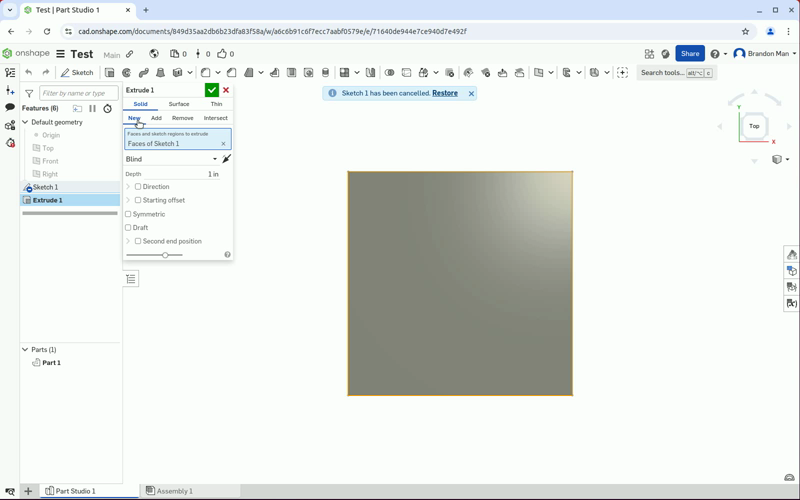
click(137, 120)
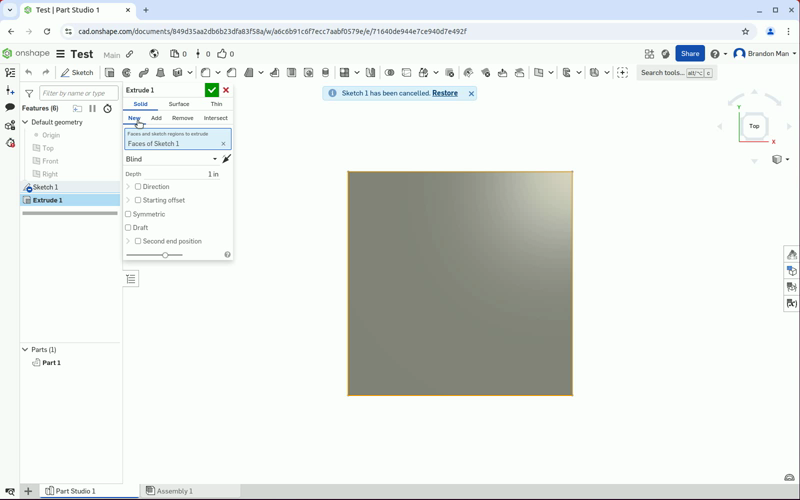
key(tab, 4)
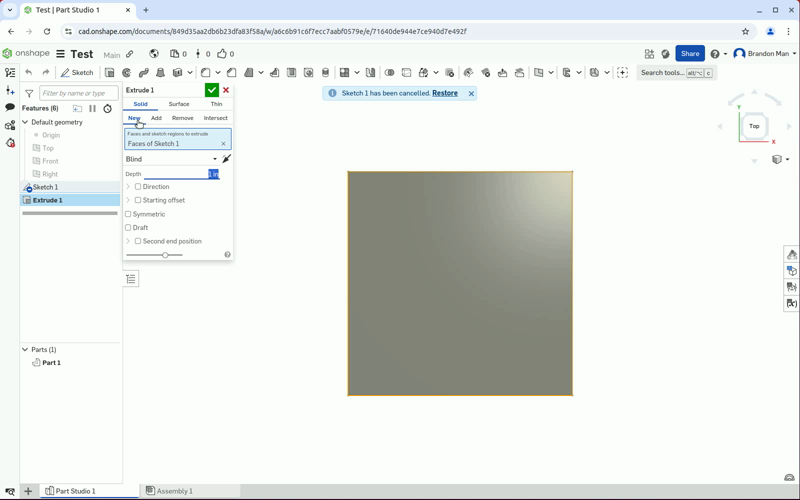
text(-0.241)
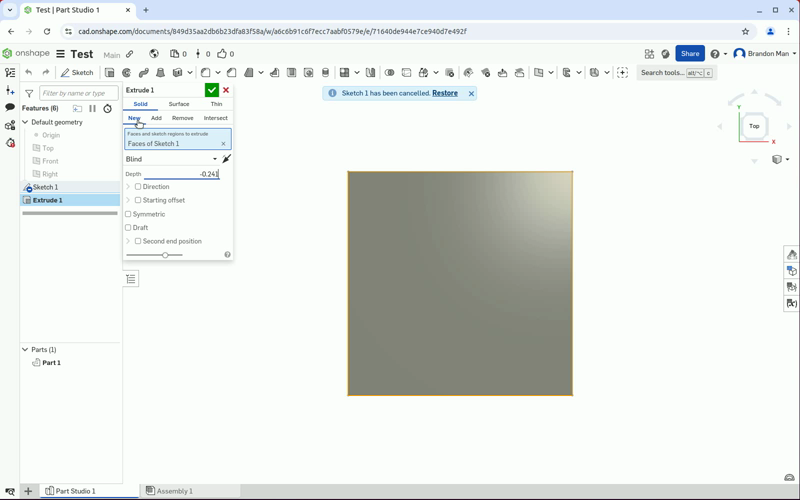
key(enter)
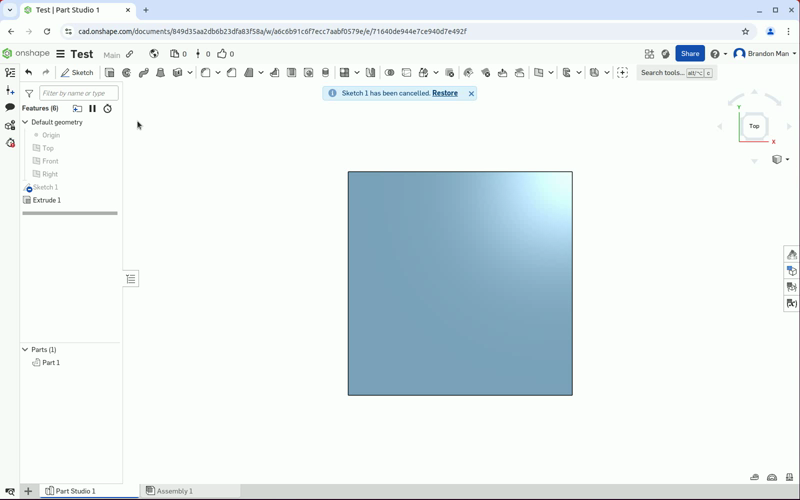
key(shift+h)
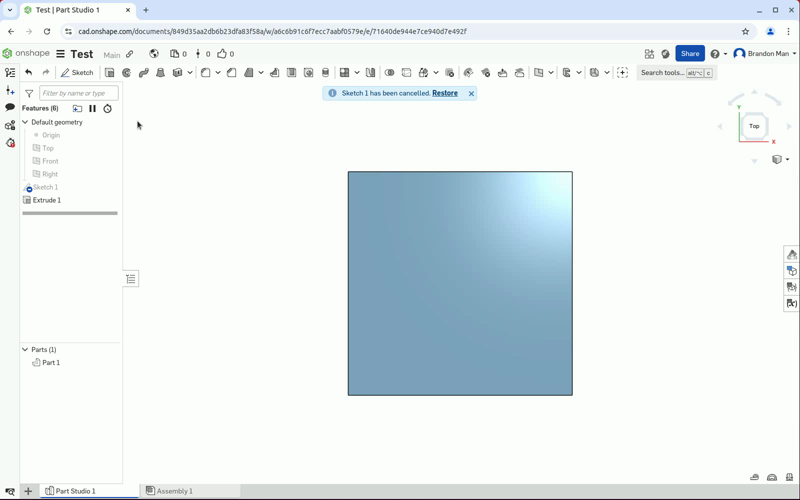
key(shift+h)
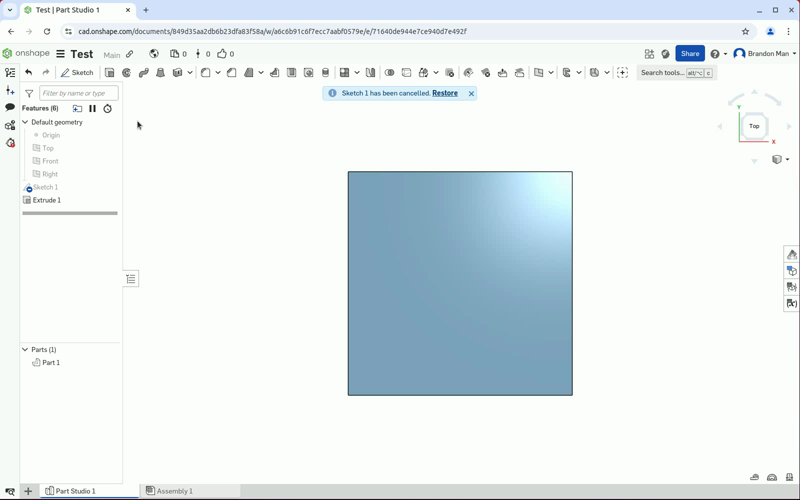
mouse_move(73, 189)
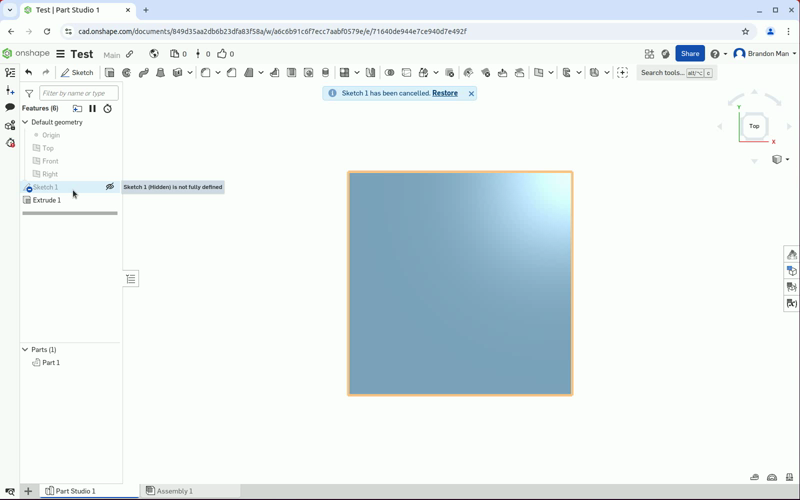
click(73, 189)
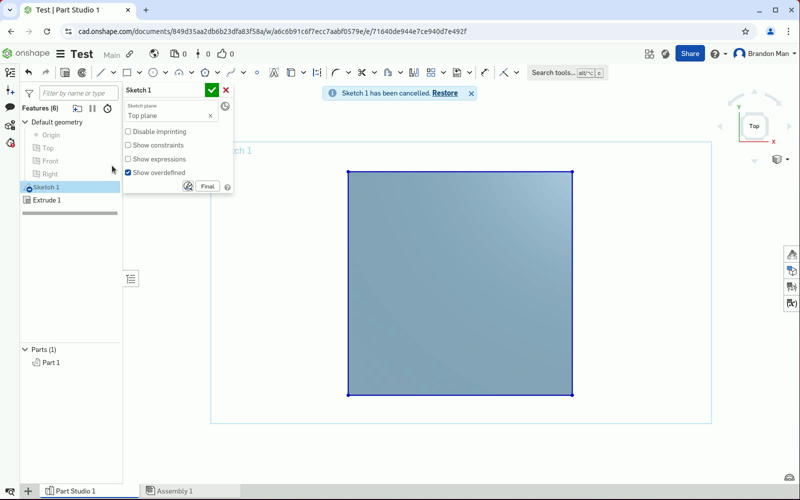
mouse_move(229, 92)
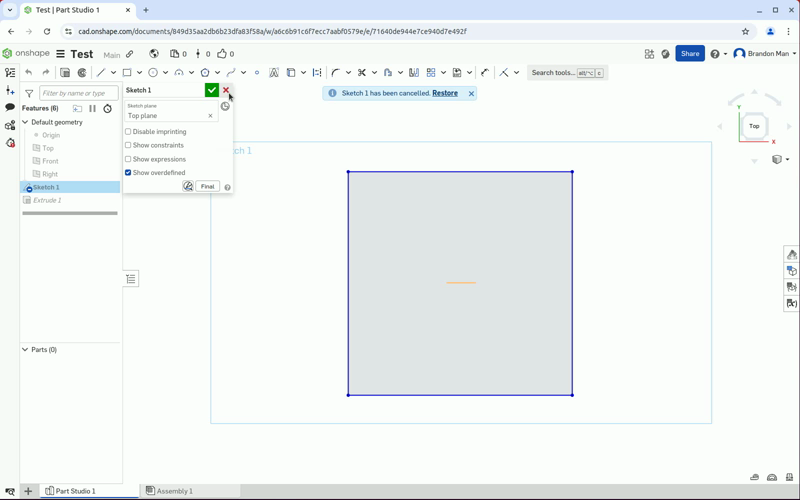
click(229, 92)
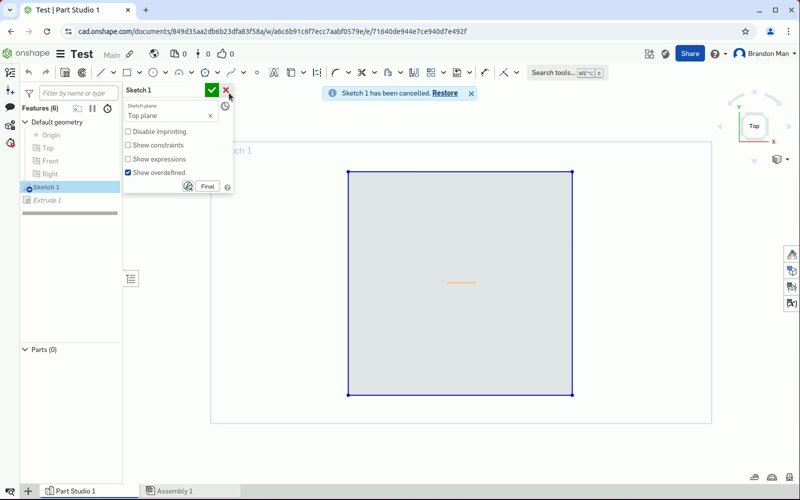
key(shift+s)
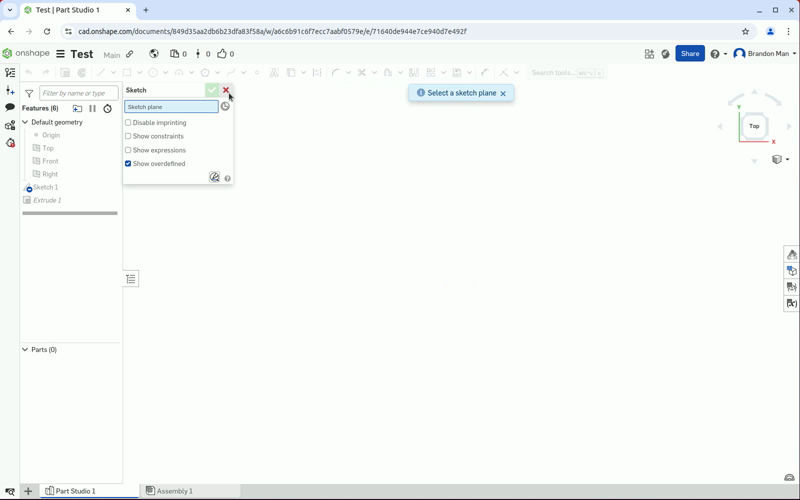
mouse_move(73, 150)
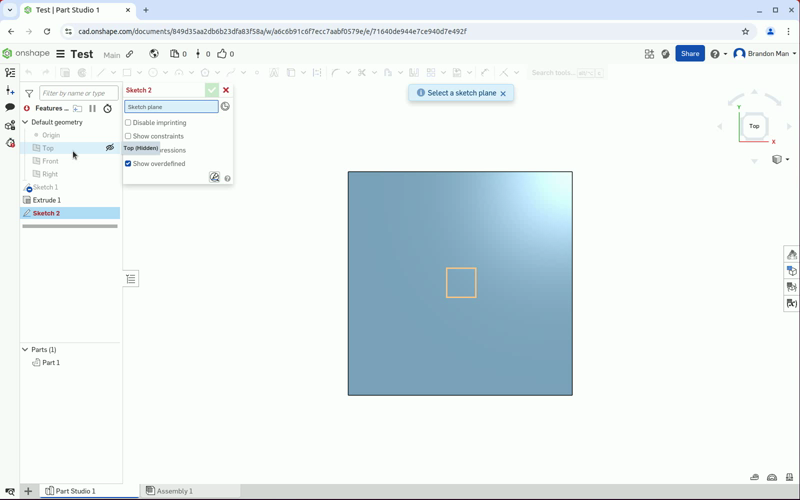
click(73, 150)
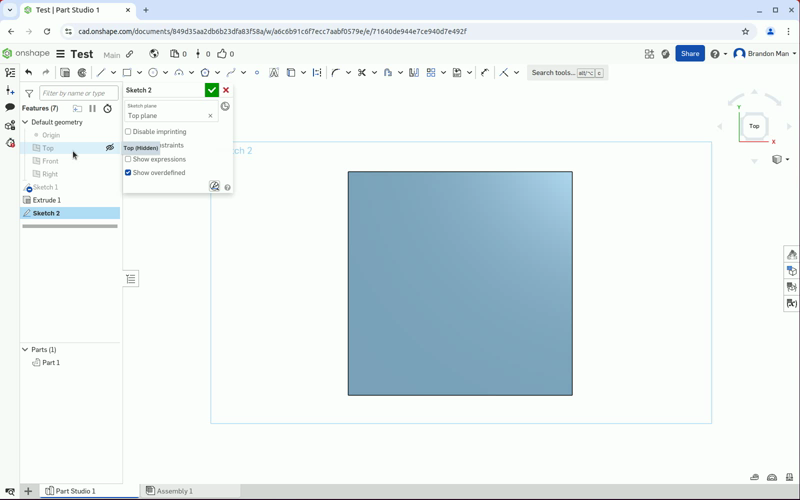
mouse_move(73, 352)
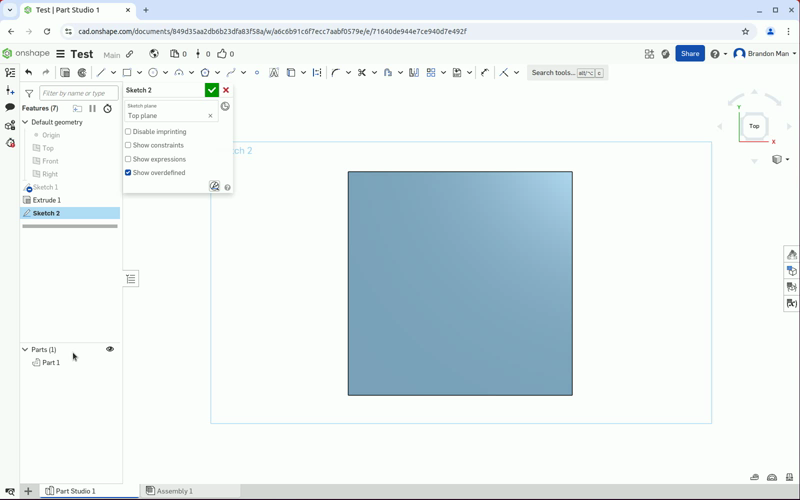
key(y)
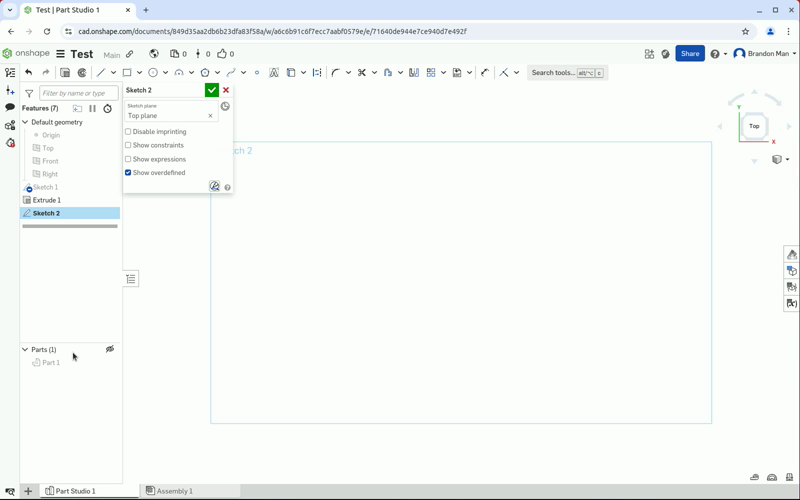
key(c)
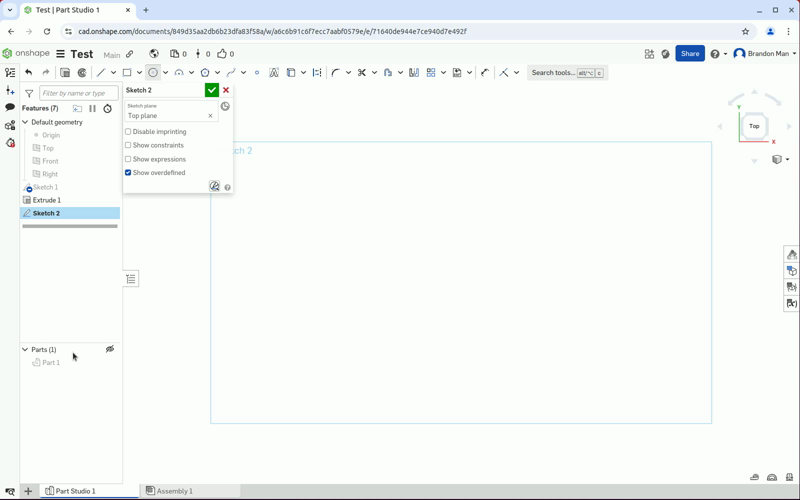
key_down(shift)
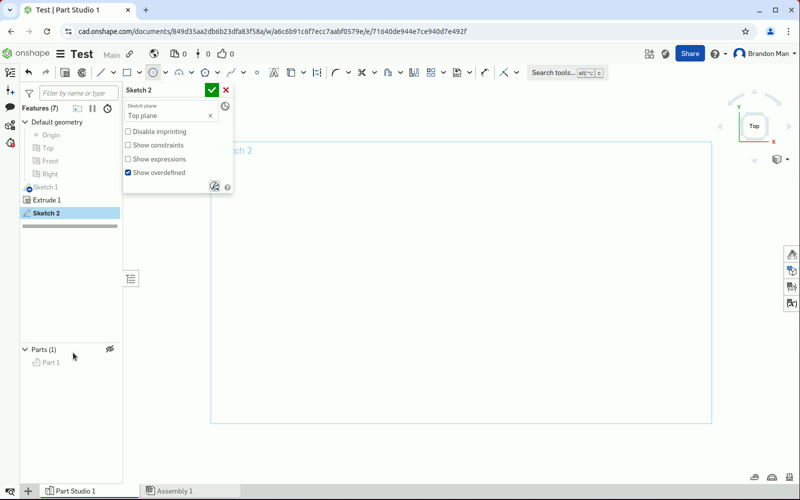
mouse_move(461, 240)
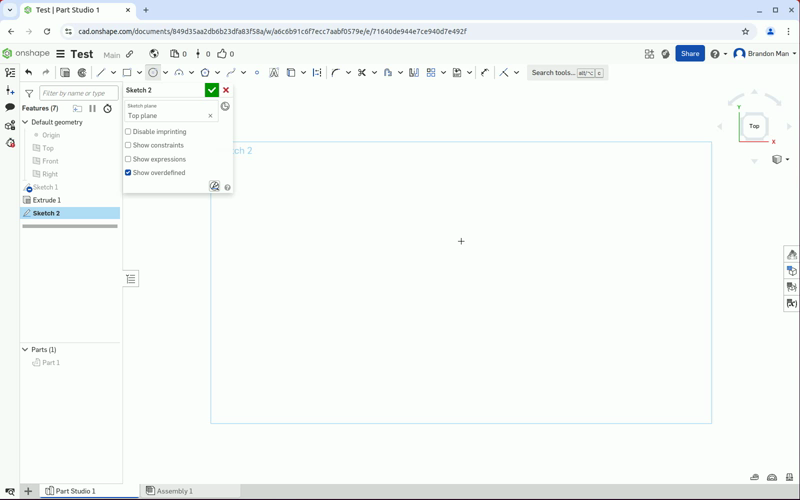
click(461, 240)
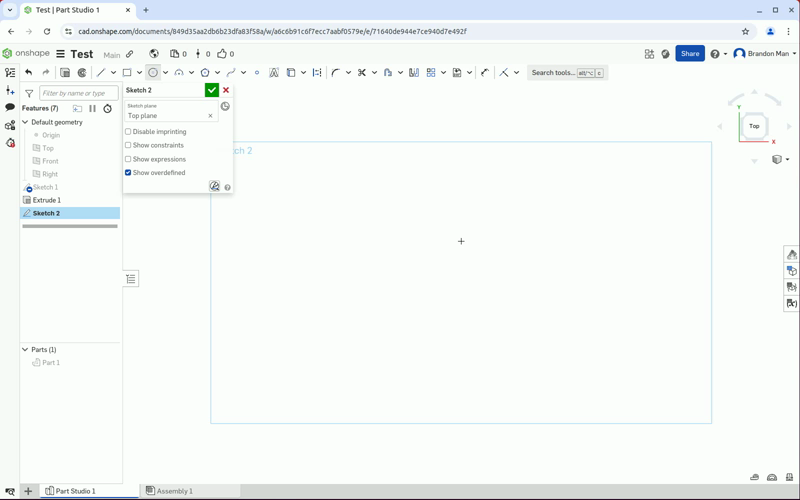
key_up(shift)
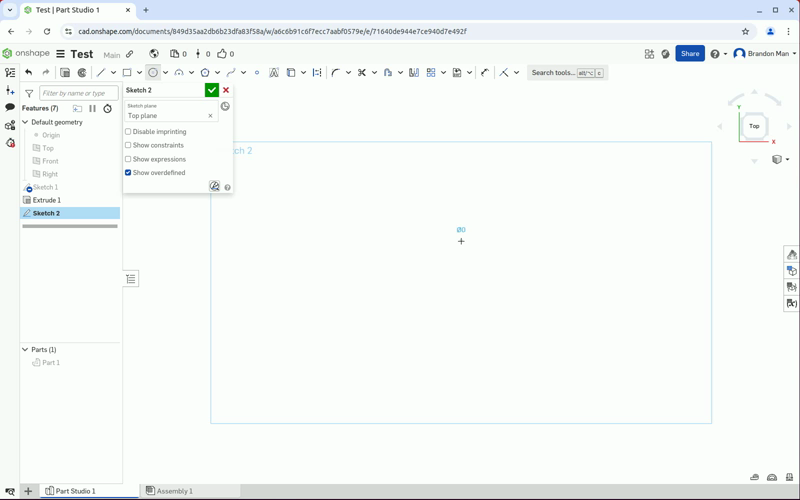
mouse_move(465, 240)
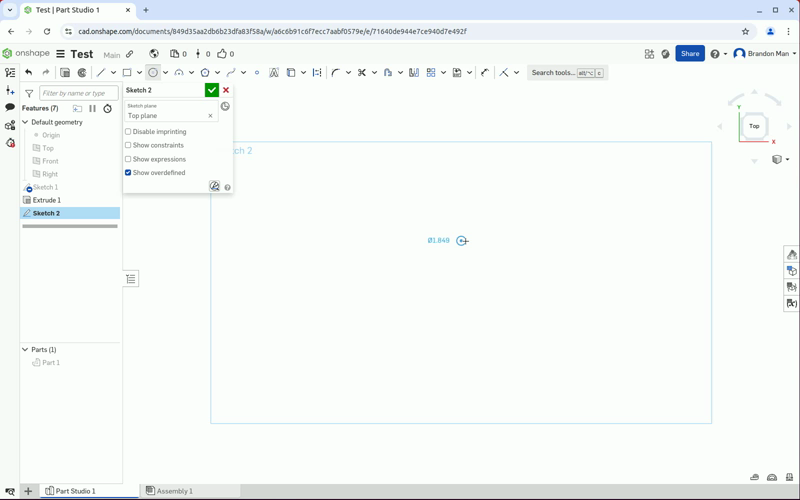
click(465, 240)
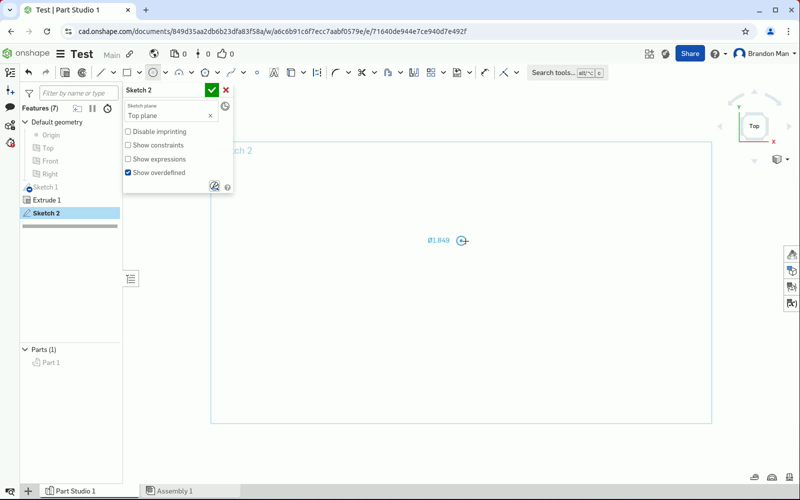
key(esc)
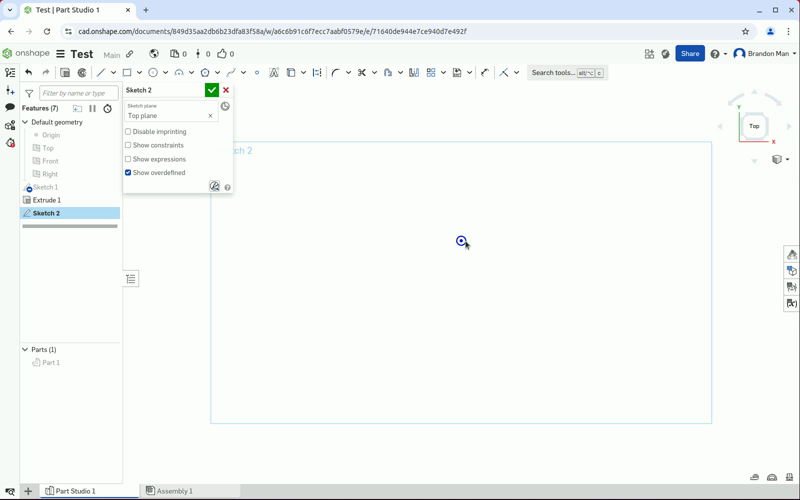
mouse_move(458, 237)
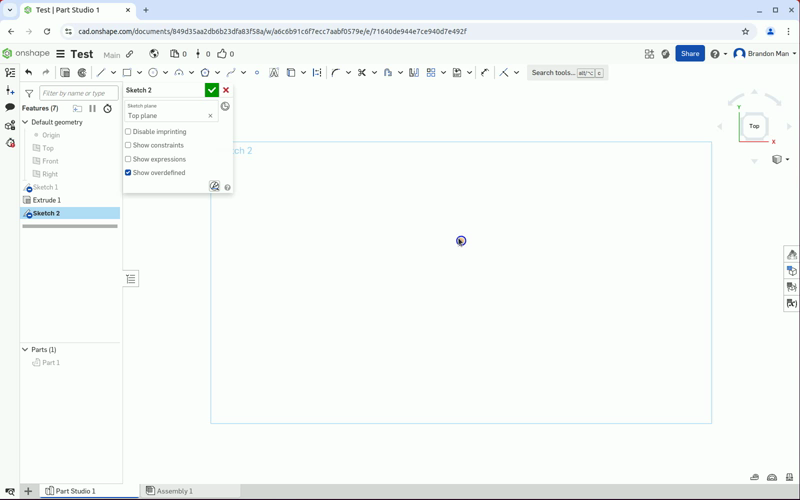
scroll(6)
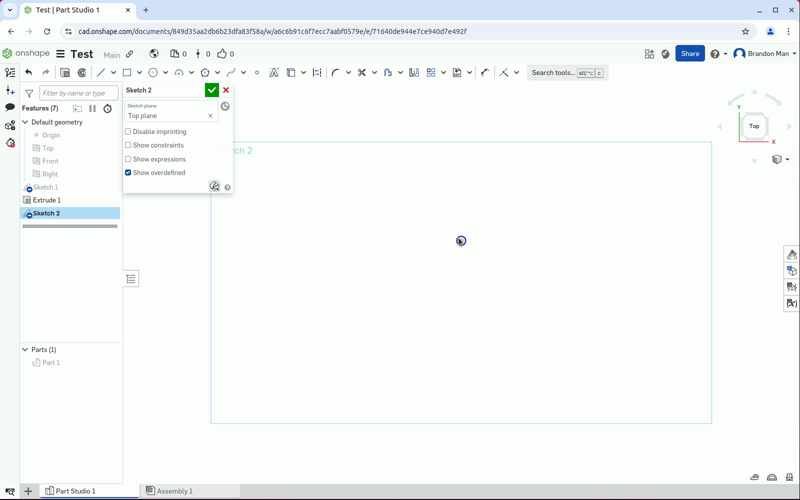
scroll(6)
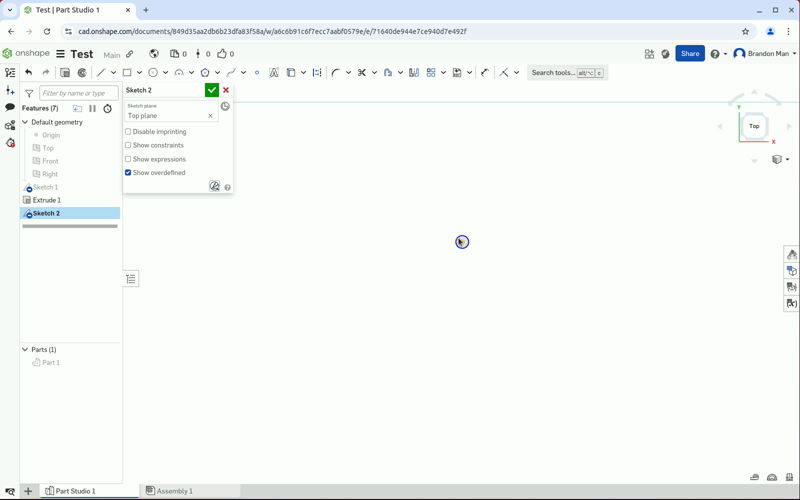
scroll(6)
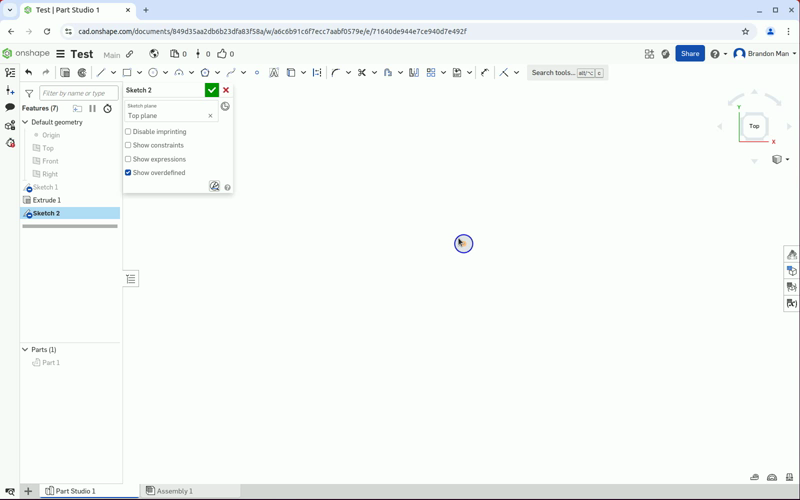
scroll(6)
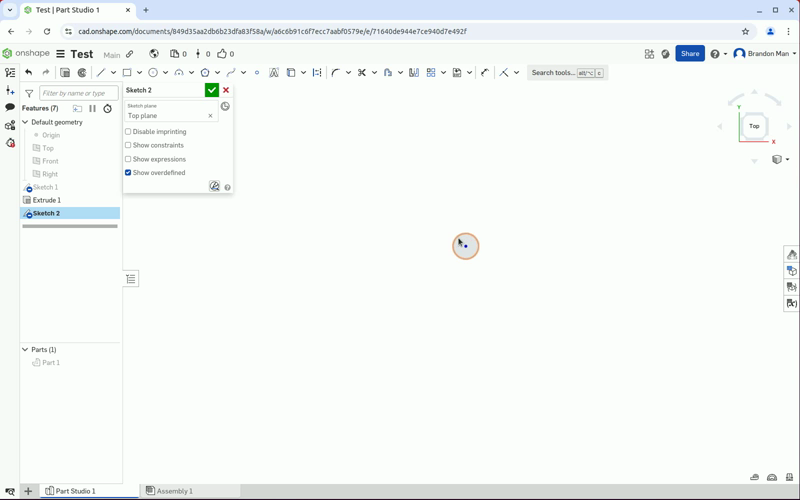
scroll(6)
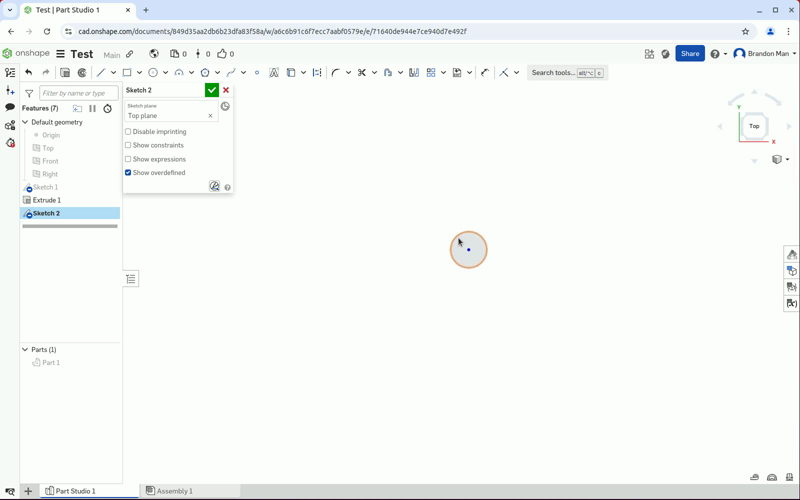
scroll(6)
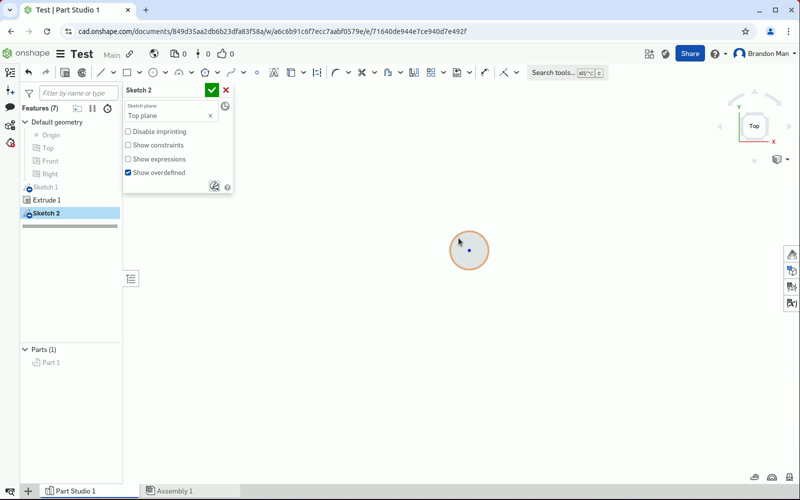
scroll(6)
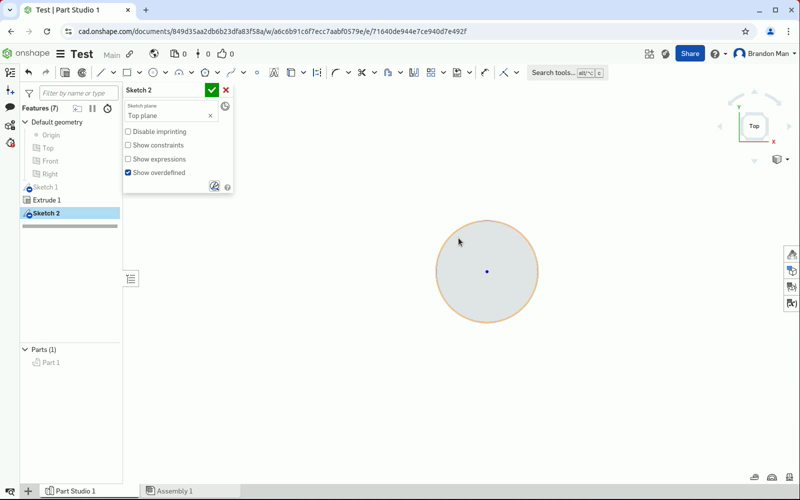
click(458, 237)
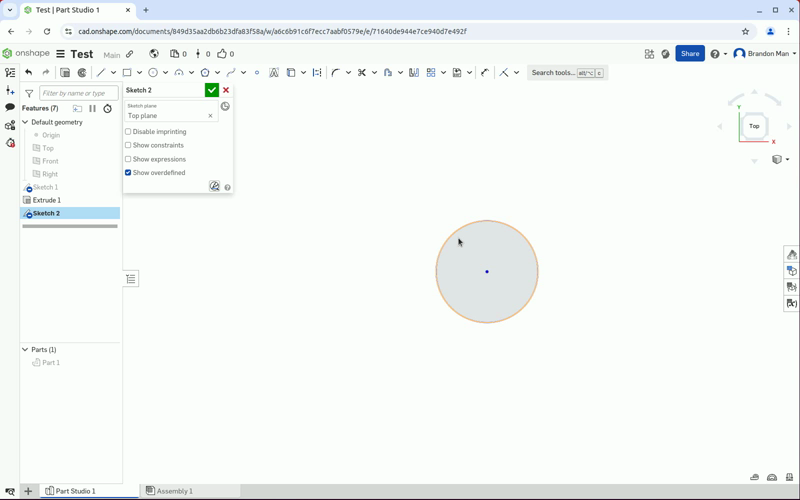
scroll(-6)
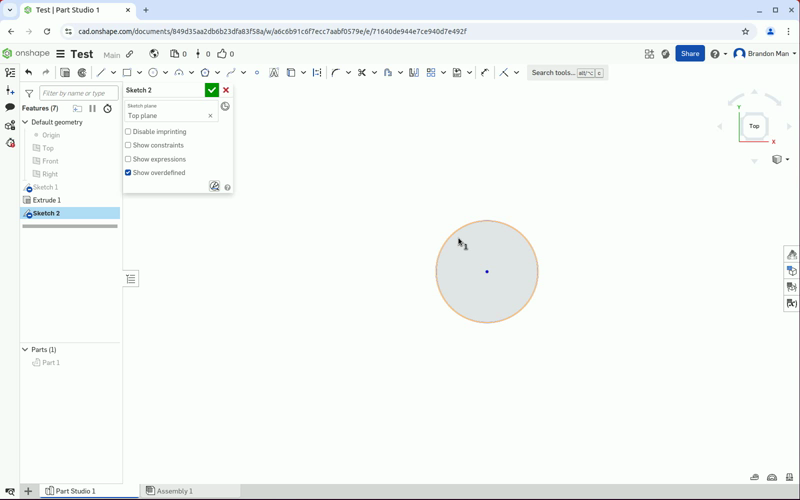
scroll(-6)
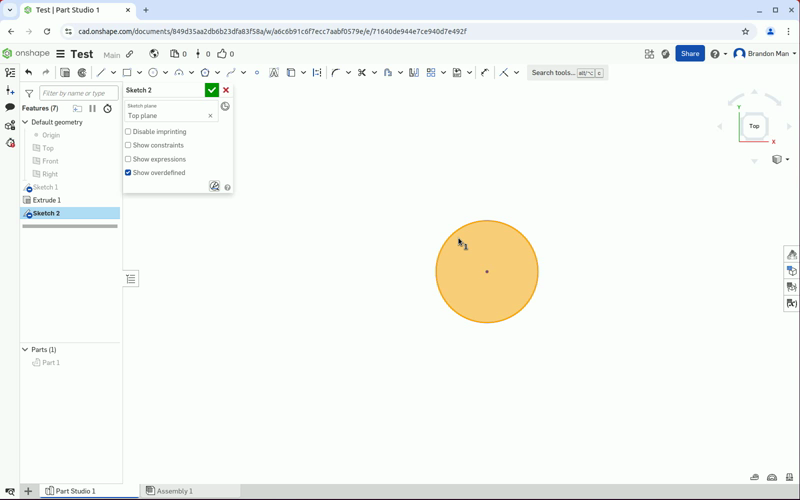
scroll(-6)
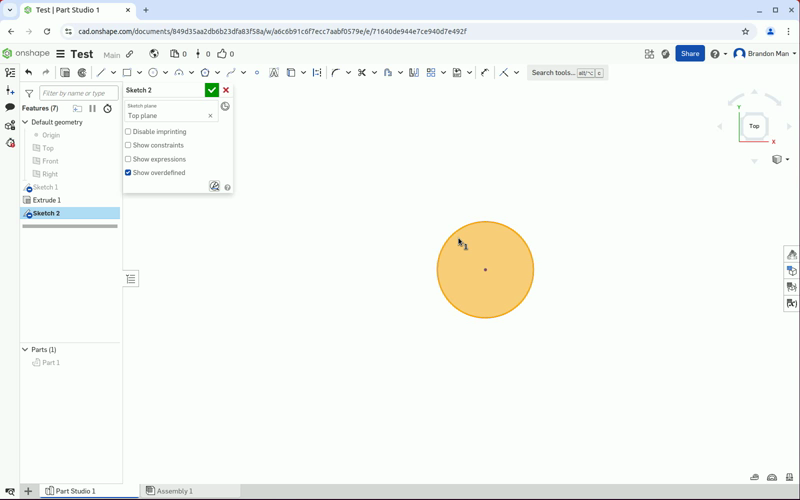
scroll(-6)
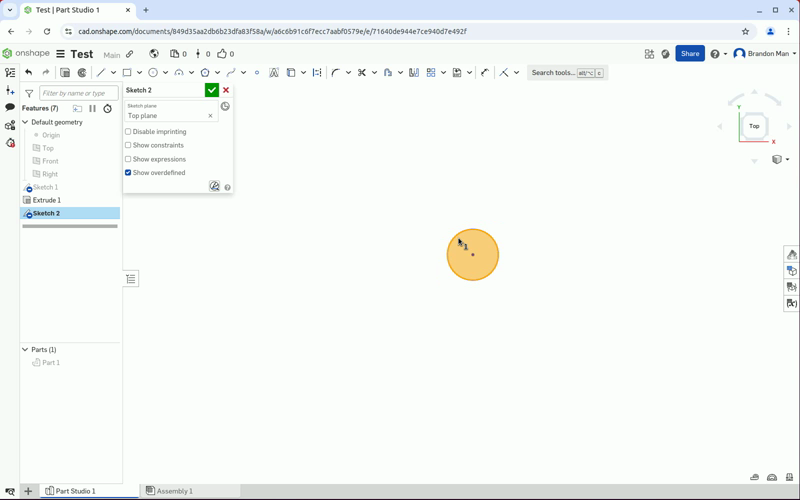
scroll(-6)
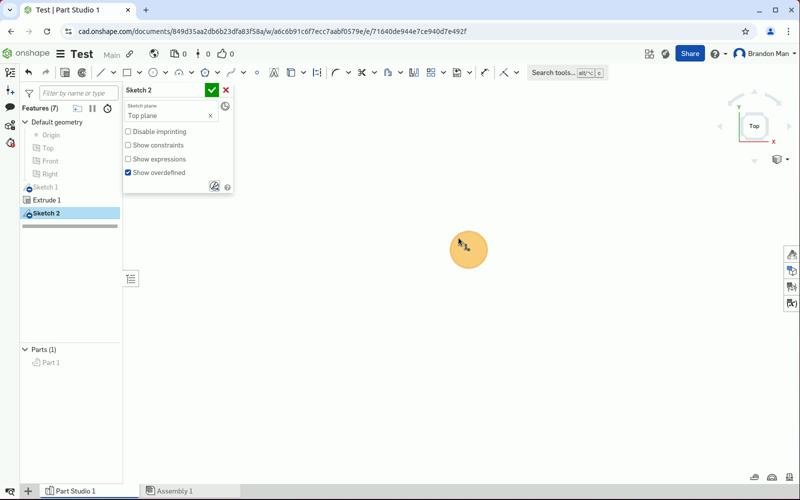
scroll(-6)
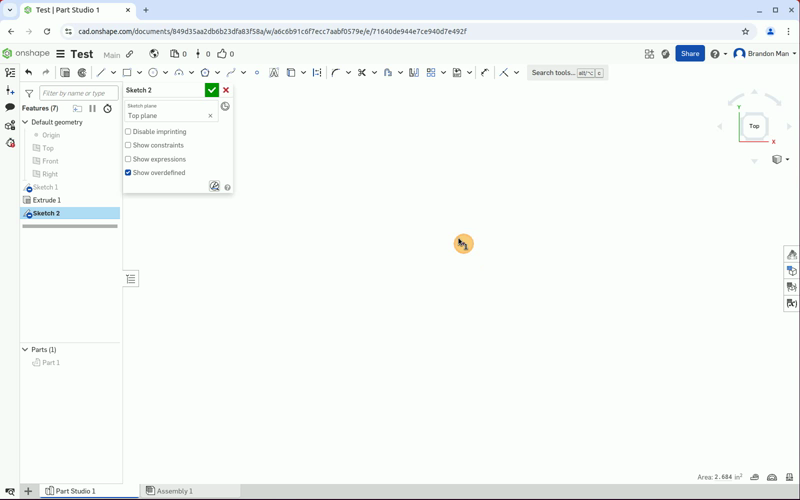
scroll(-6)
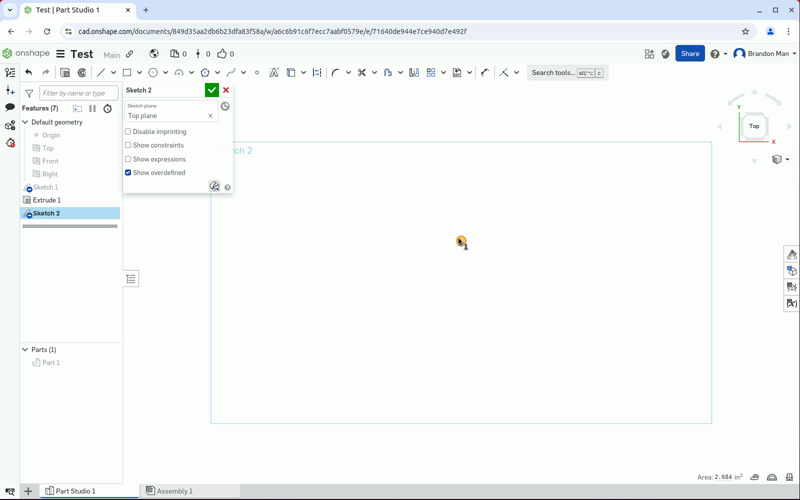
mouse_move(73, 352)
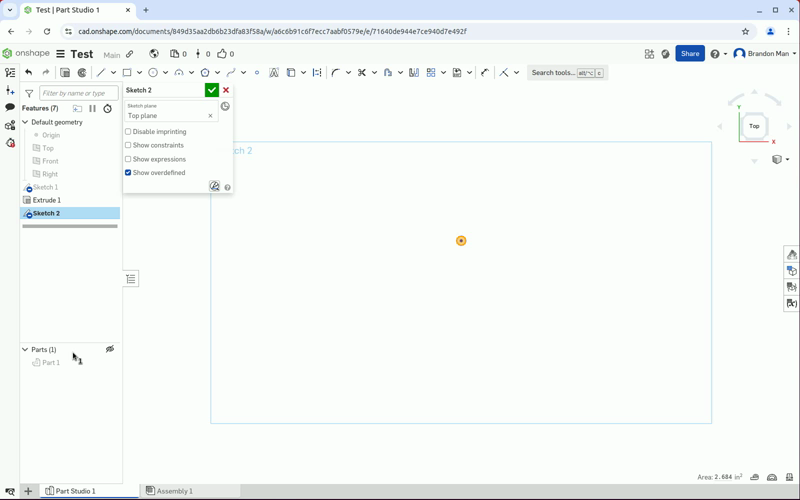
key(shift+y)
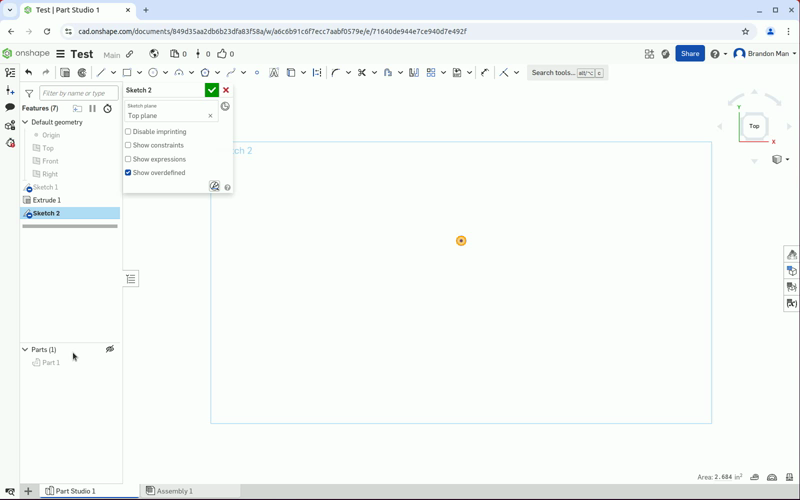
key(shift+e)
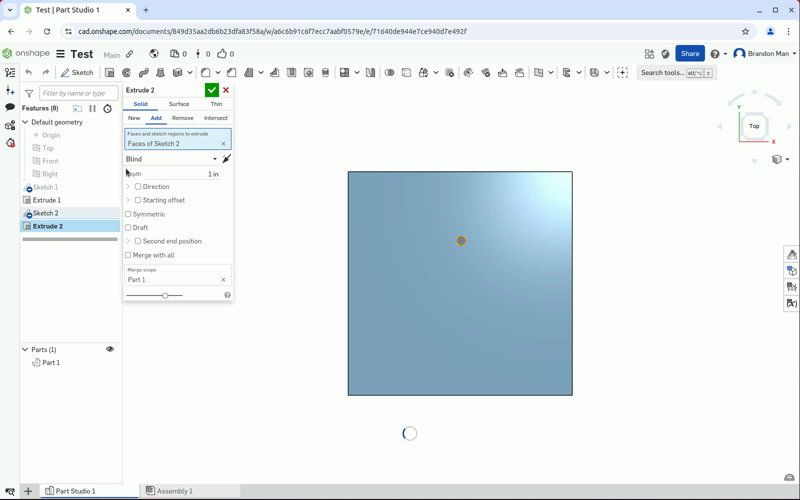
mouse_move(143, 106)
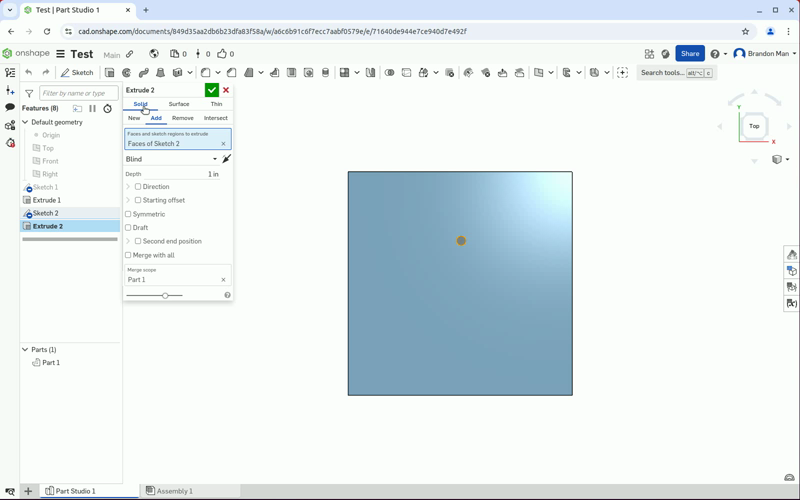
click(143, 106)
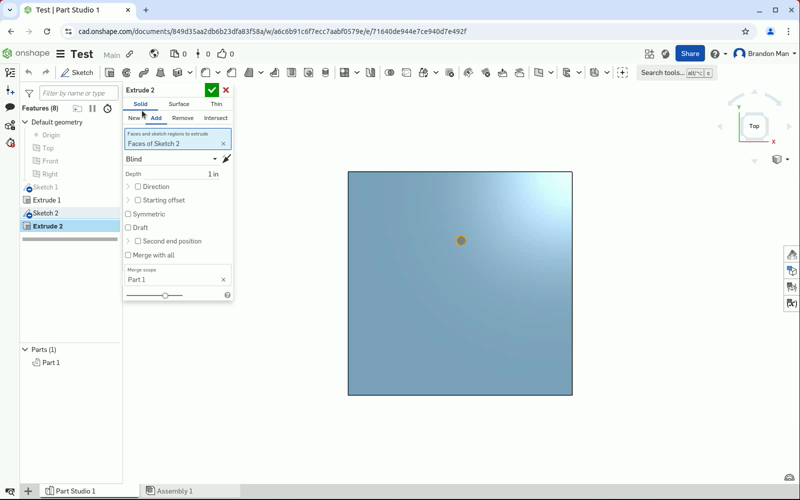
mouse_move(137, 120)
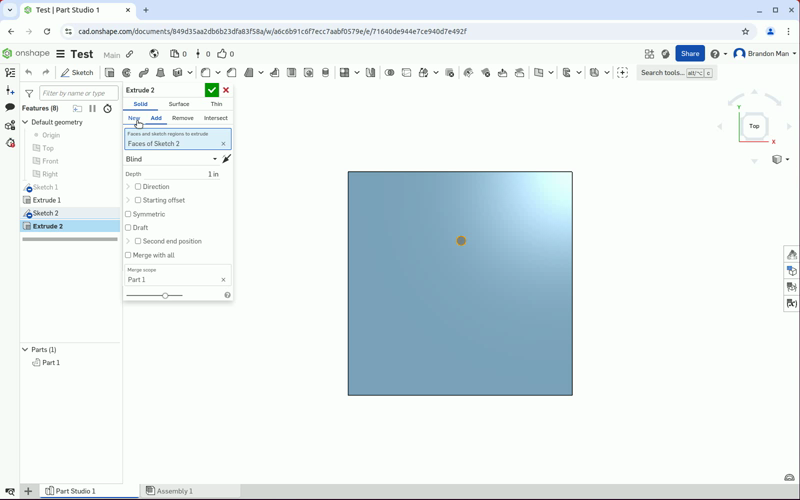
click(137, 120)
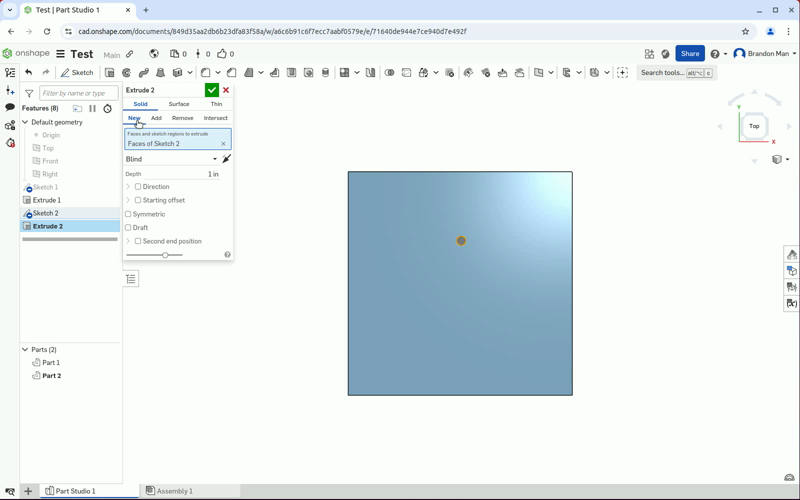
key(tab, 4)
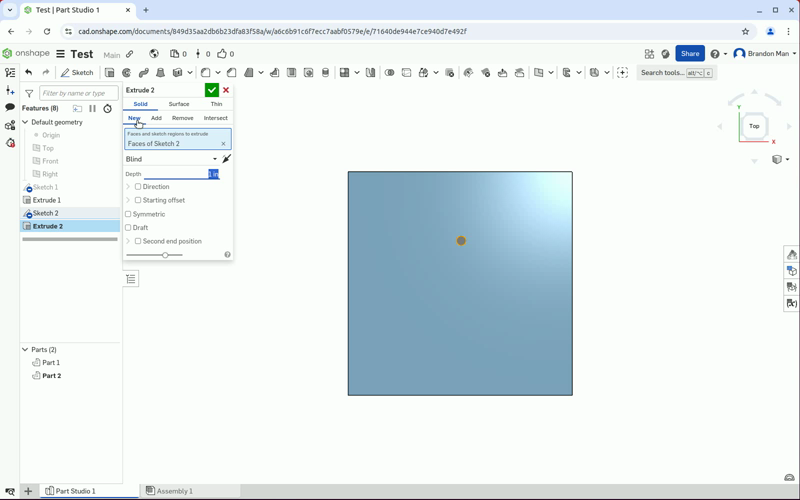
text(1.926)
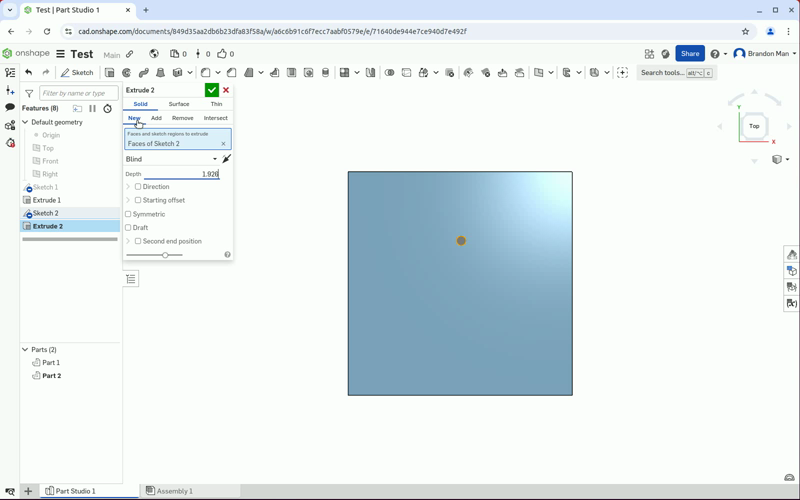
key(enter)
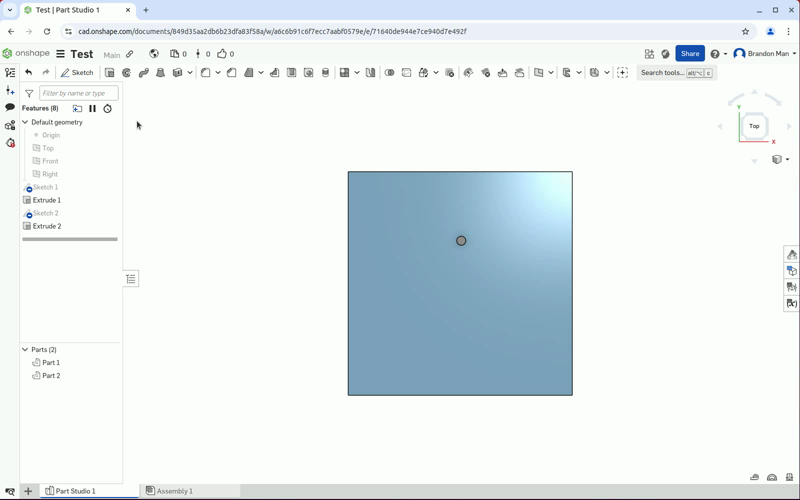
key(shift+h)
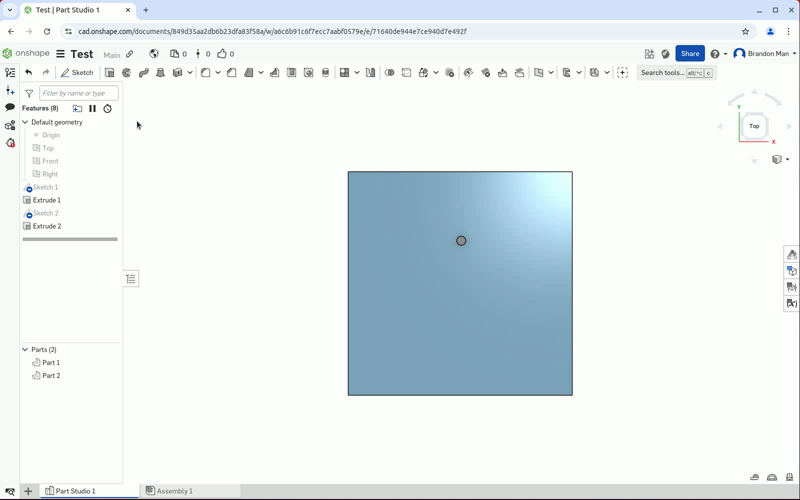
key(shift+h)
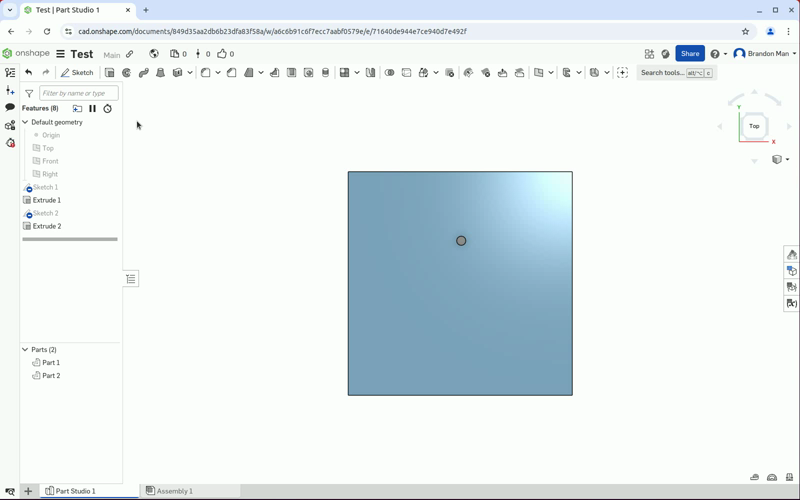
mouse_move(73, 189)
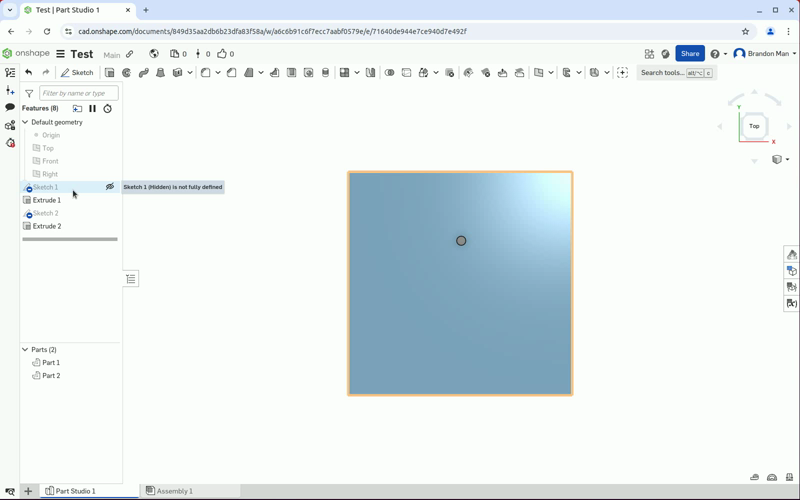
click(73, 189)
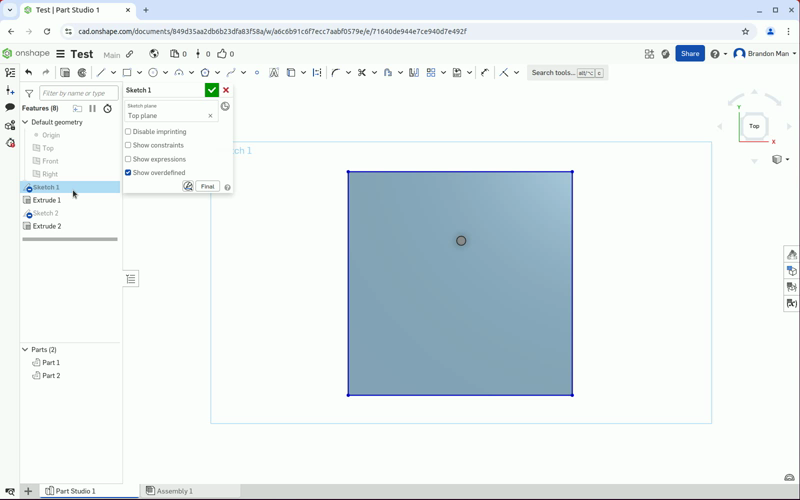
mouse_move(229, 92)
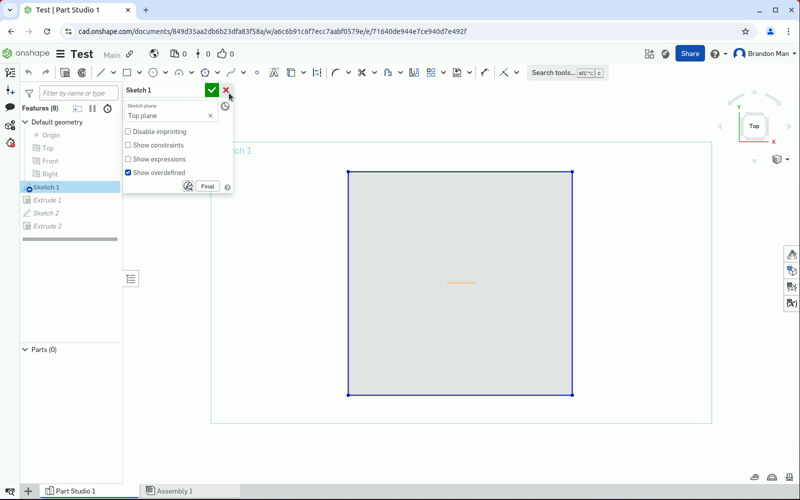
click(229, 92)
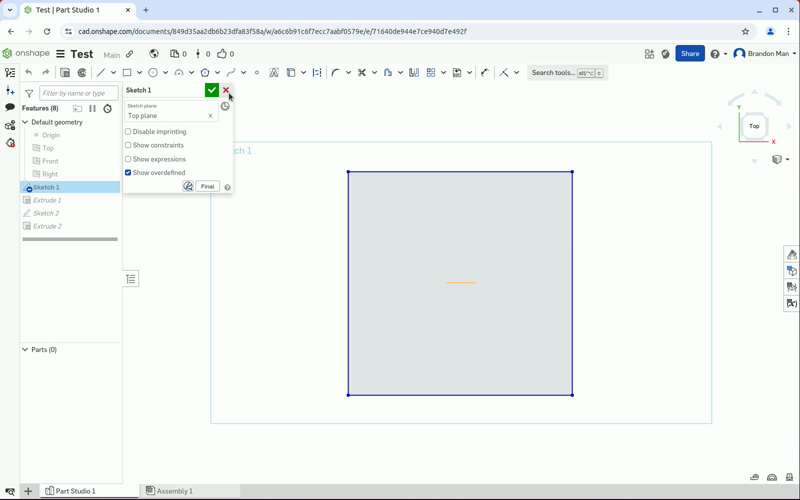
key(shift+s)
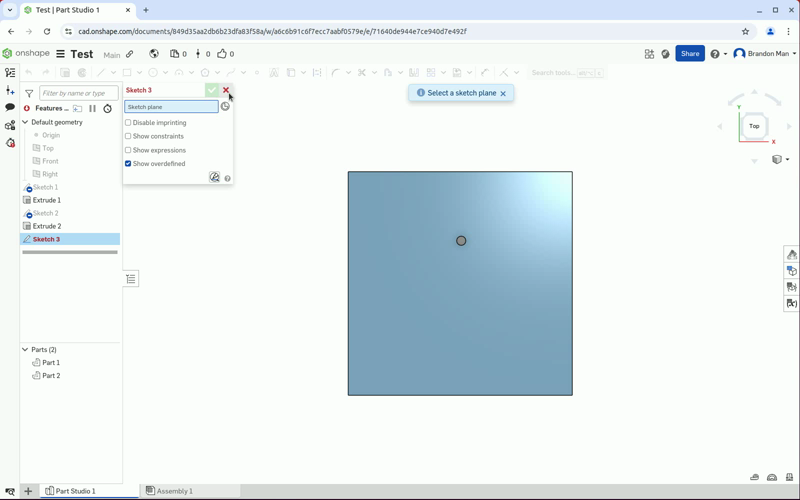
mouse_move(73, 150)
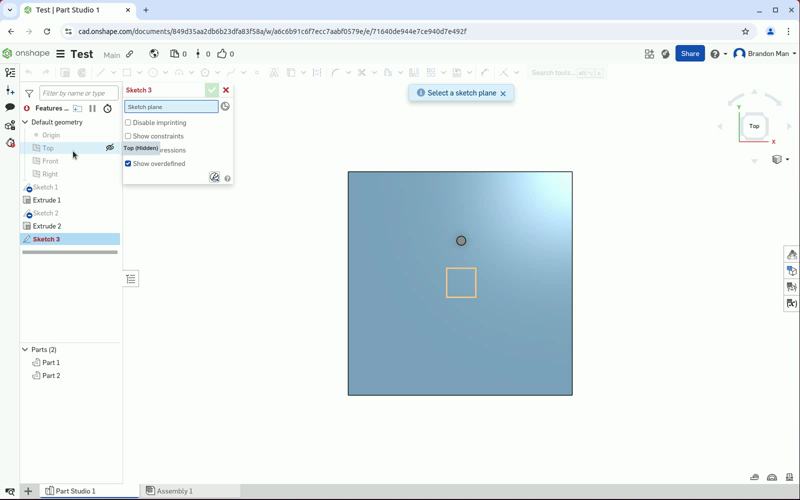
click(73, 150)
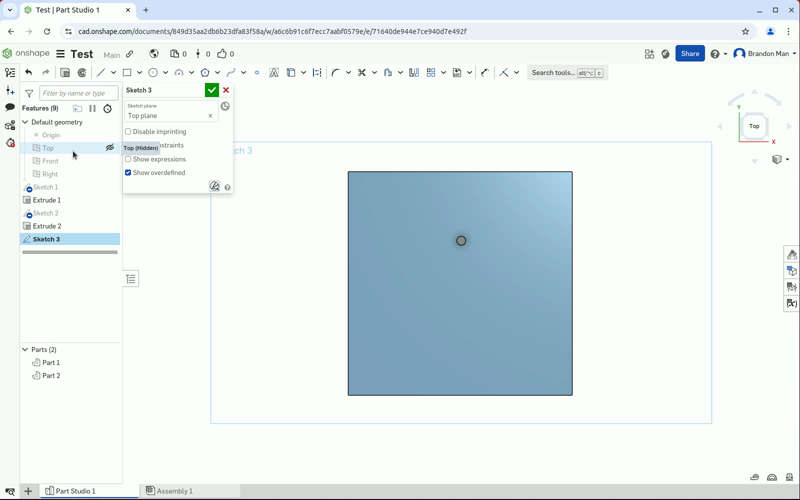
mouse_move(73, 352)
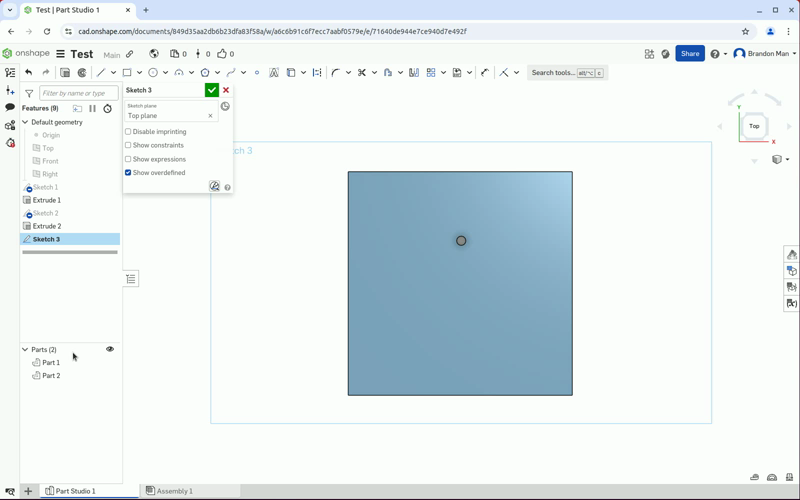
key(y)
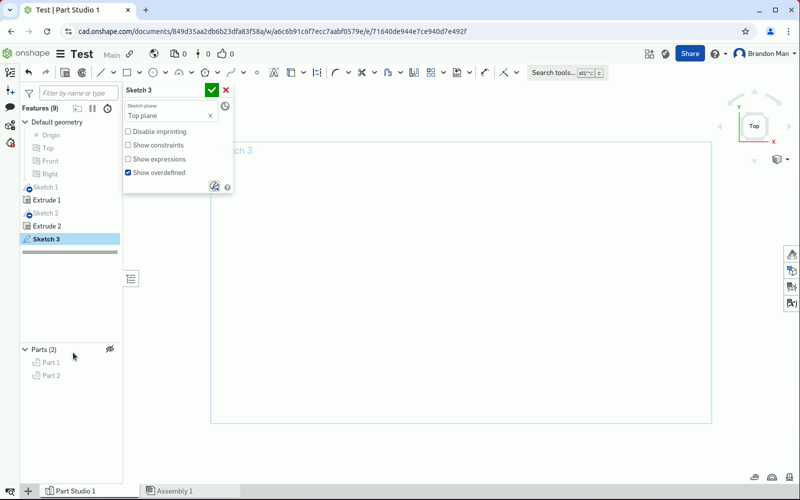
key(c)
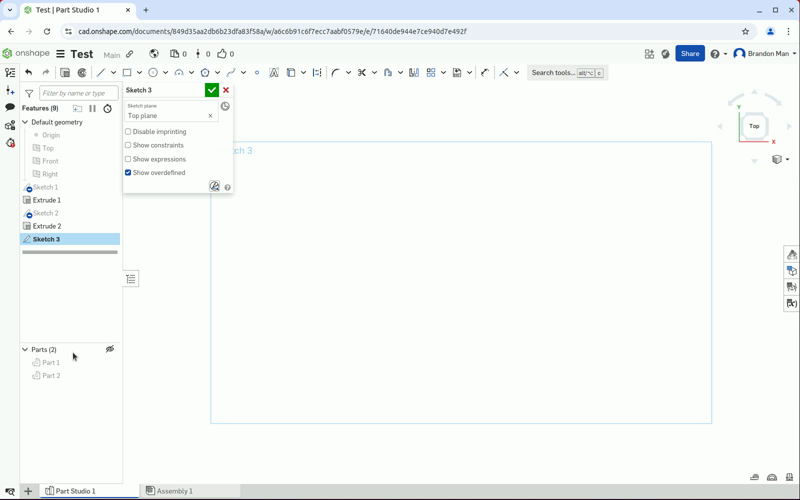
key_down(shift)
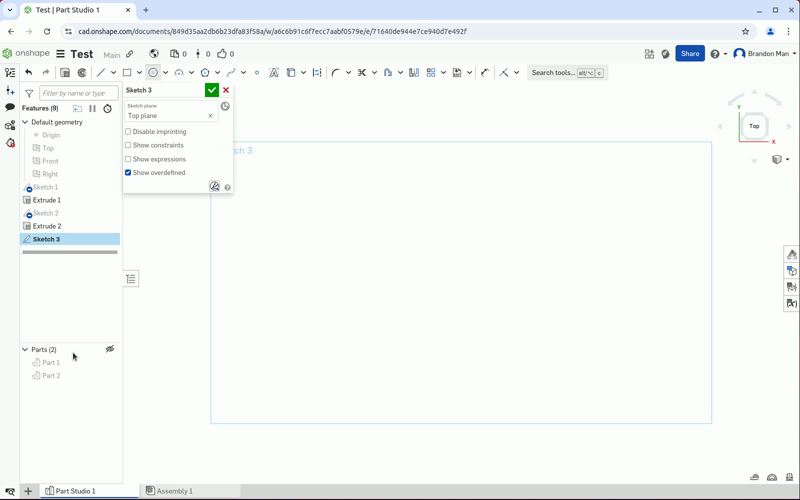
mouse_move(461, 325)
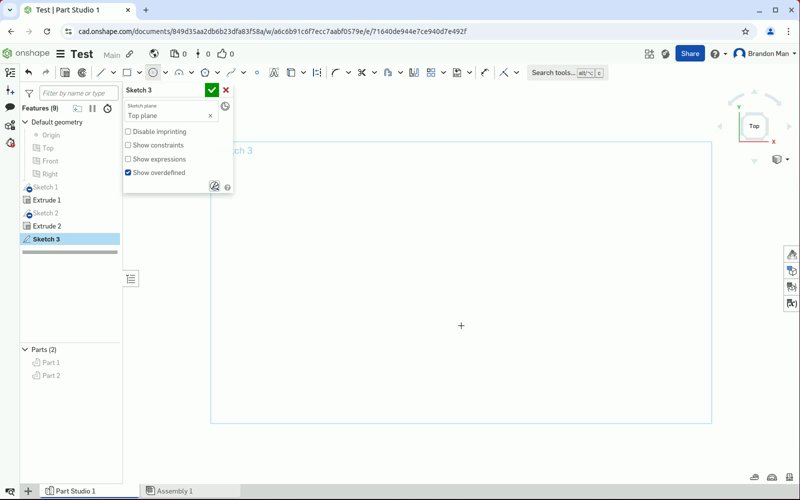
click(461, 325)
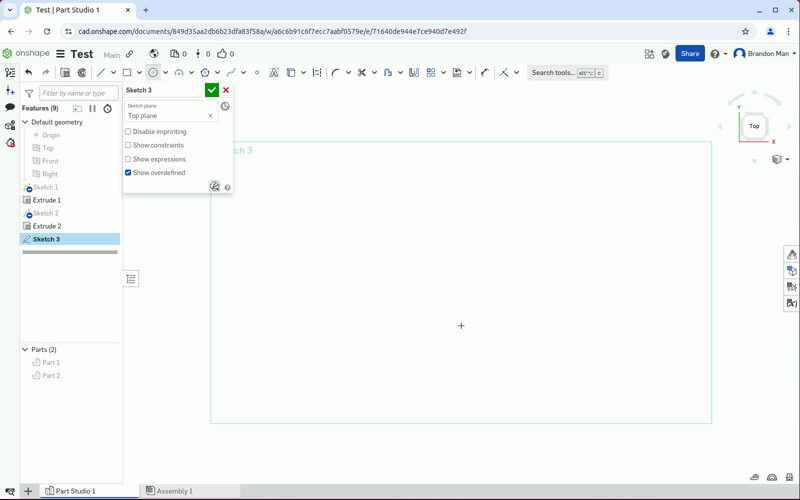
key_up(shift)
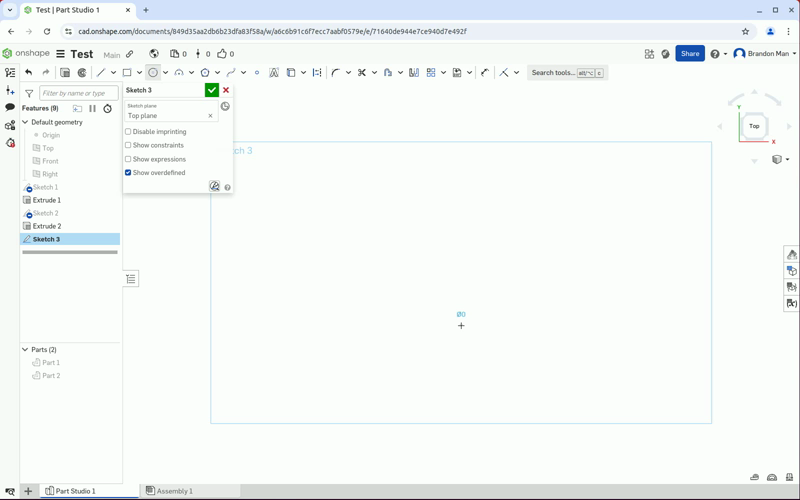
mouse_move(465, 325)
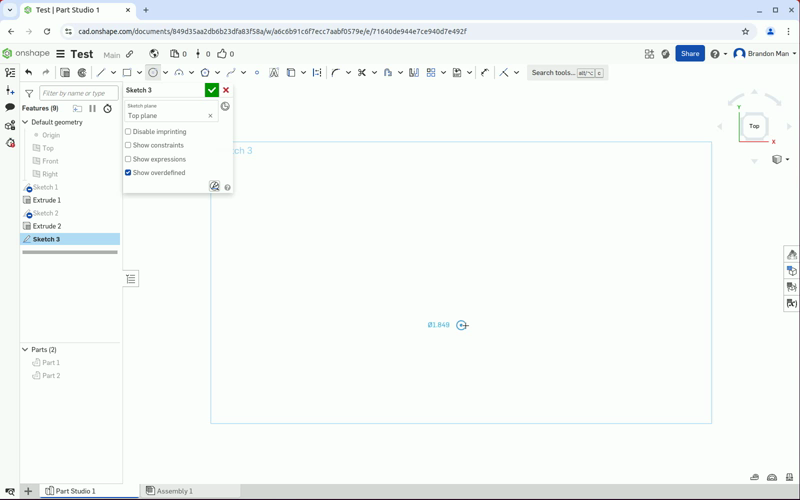
click(465, 325)
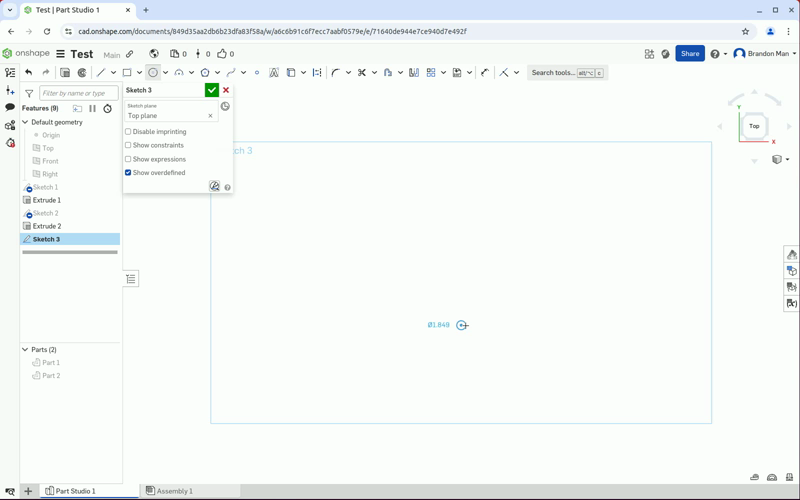
key(esc)
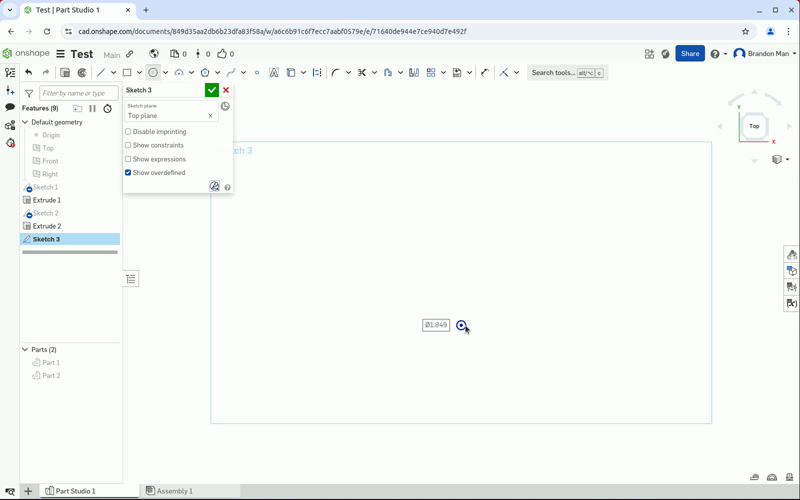
mouse_move(458, 326)
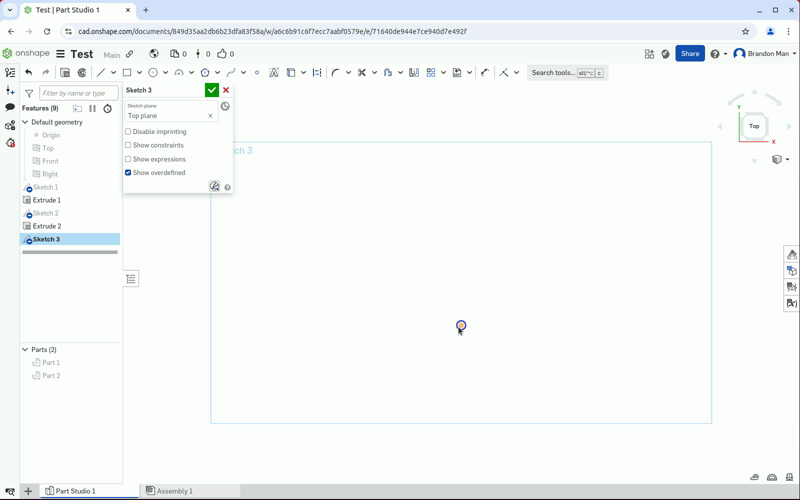
scroll(6)
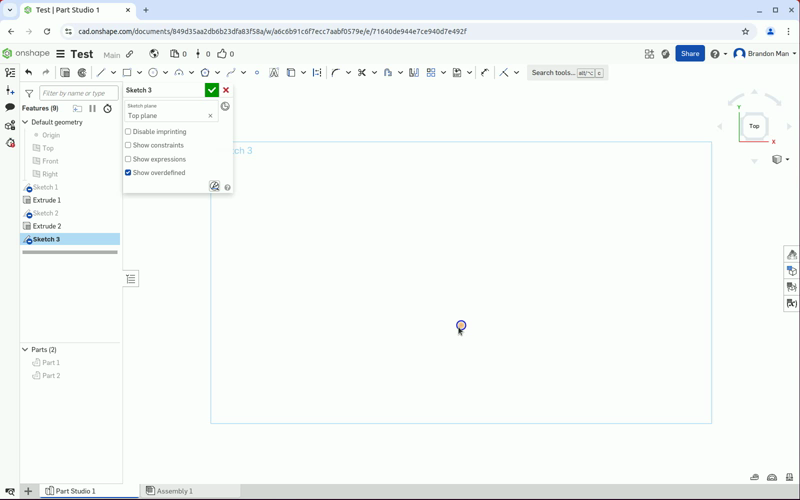
scroll(6)
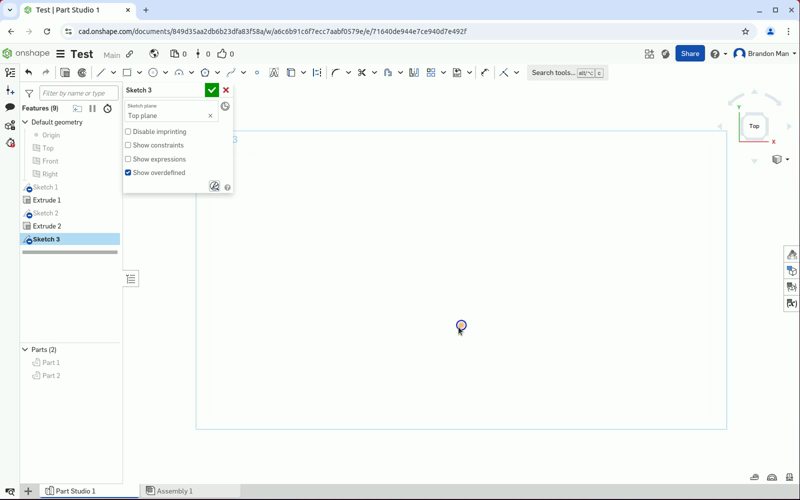
scroll(6)
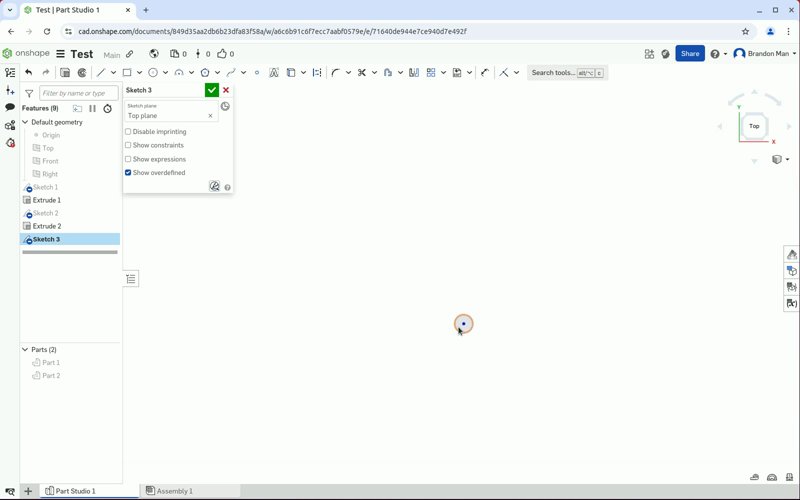
scroll(6)
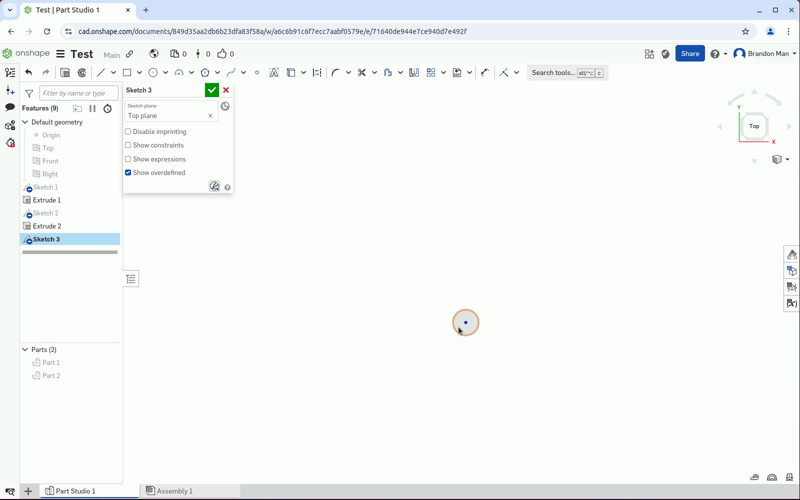
scroll(6)
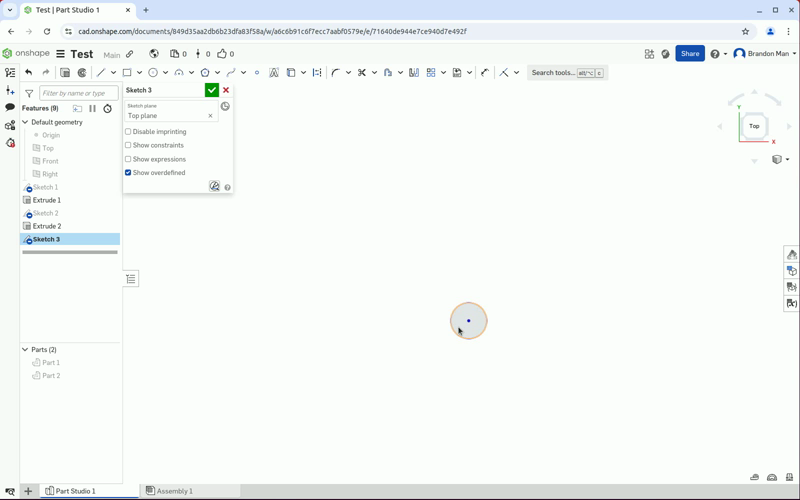
scroll(6)
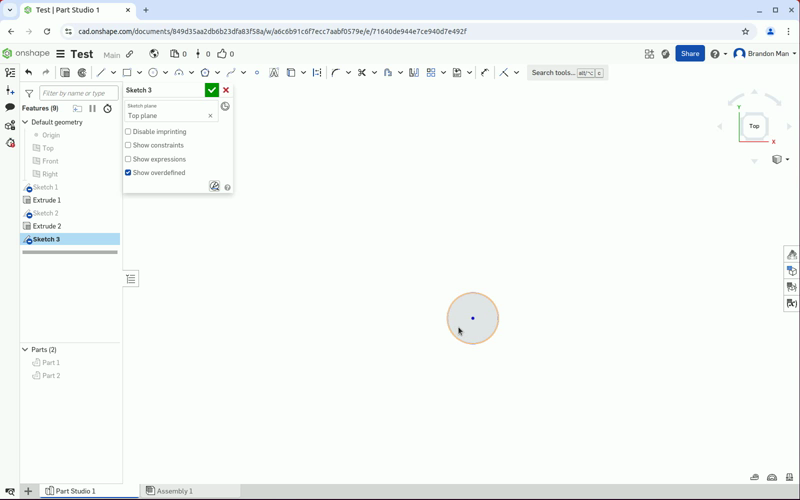
scroll(6)
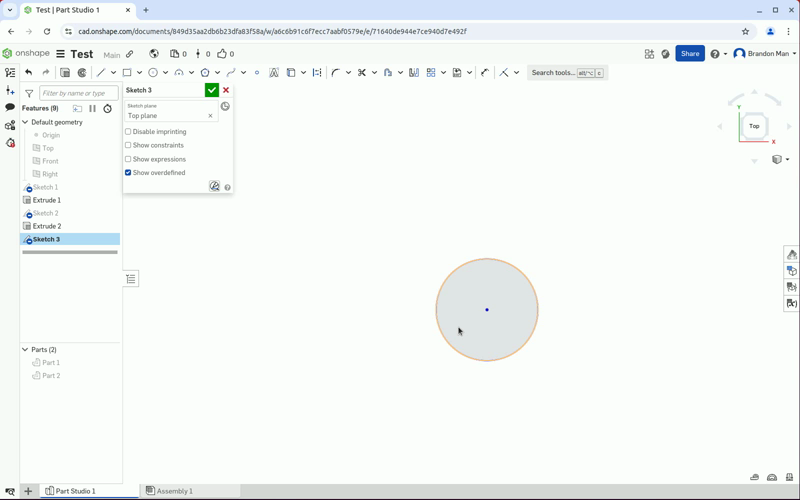
click(458, 326)
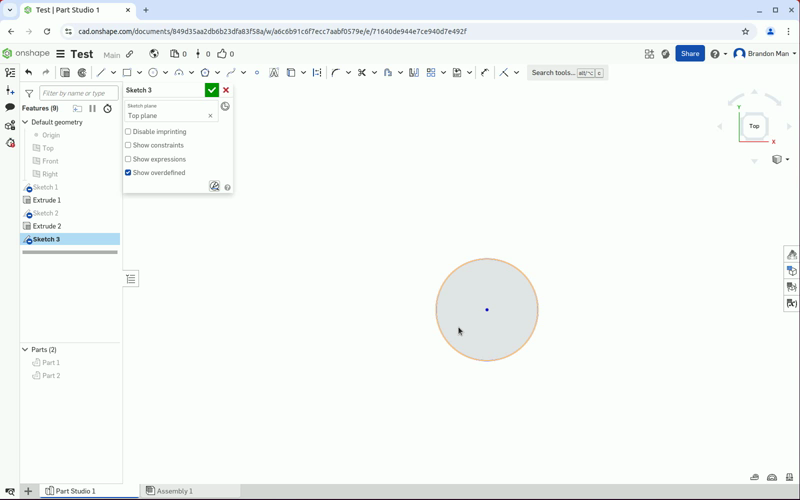
scroll(-6)
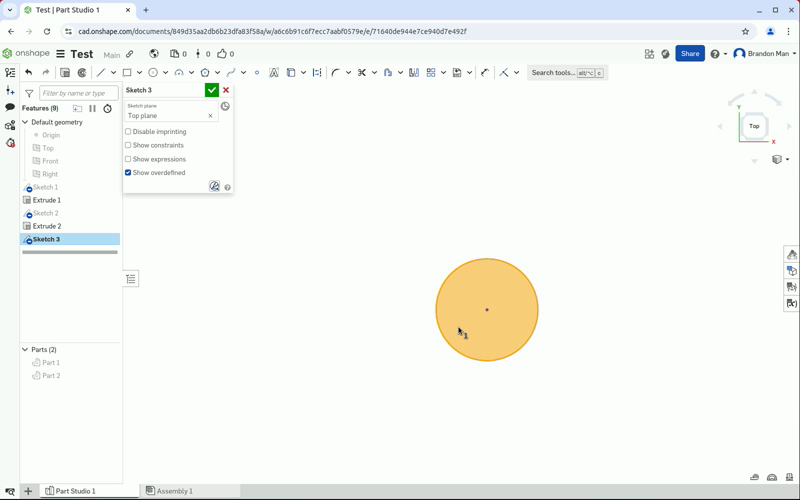
scroll(-6)
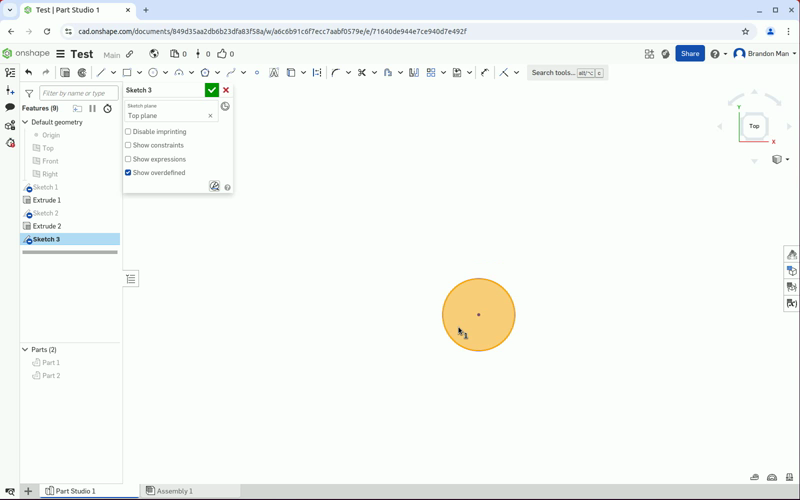
scroll(-6)
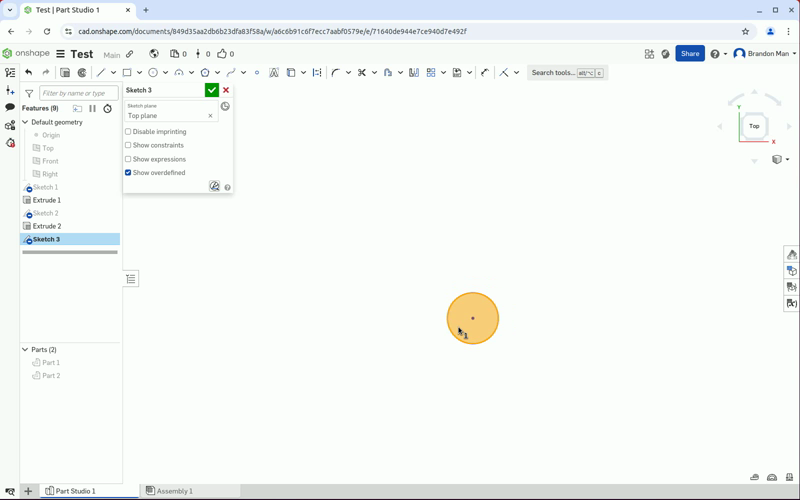
scroll(-6)
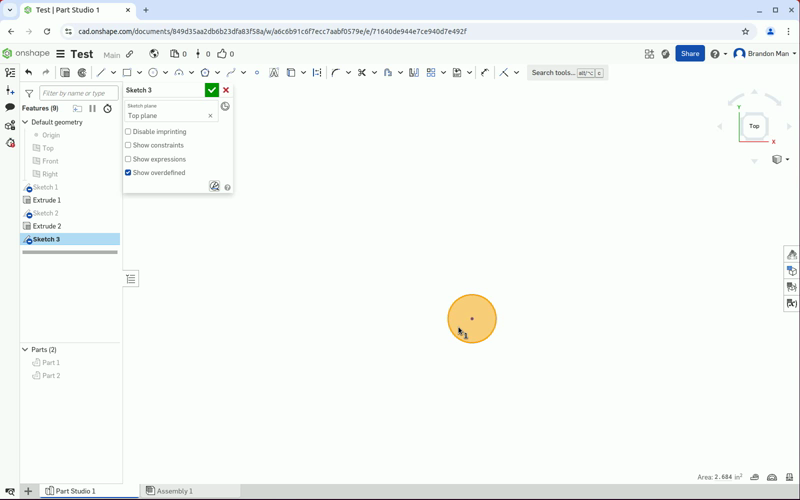
scroll(-6)
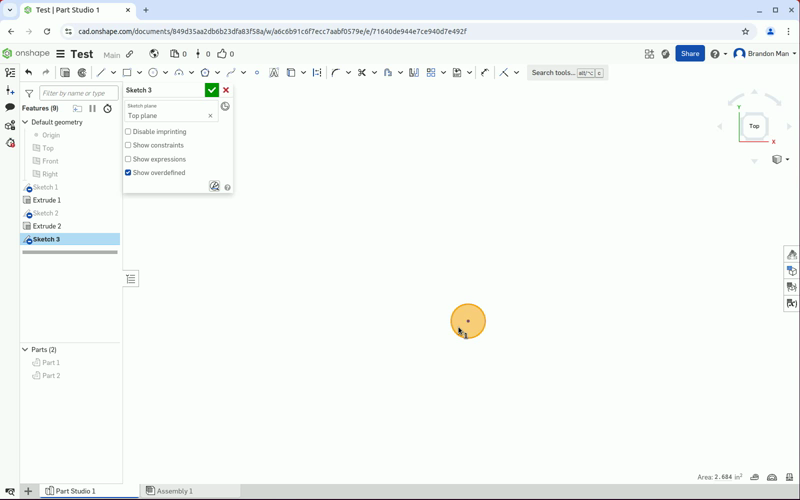
scroll(-6)
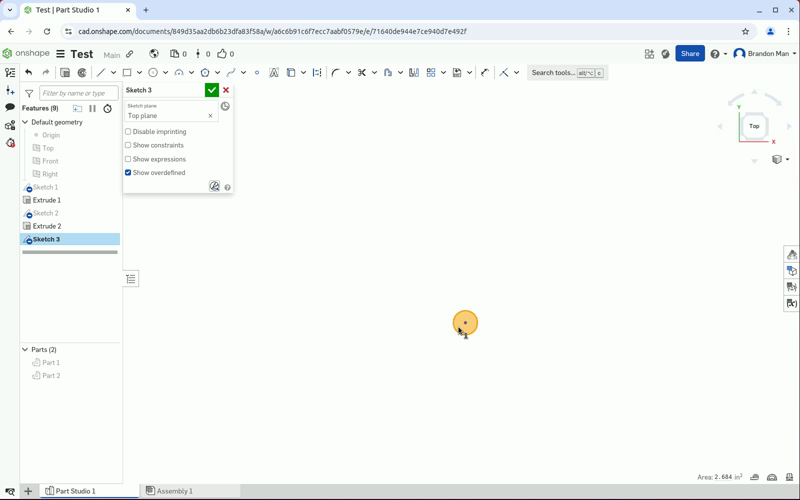
scroll(-6)
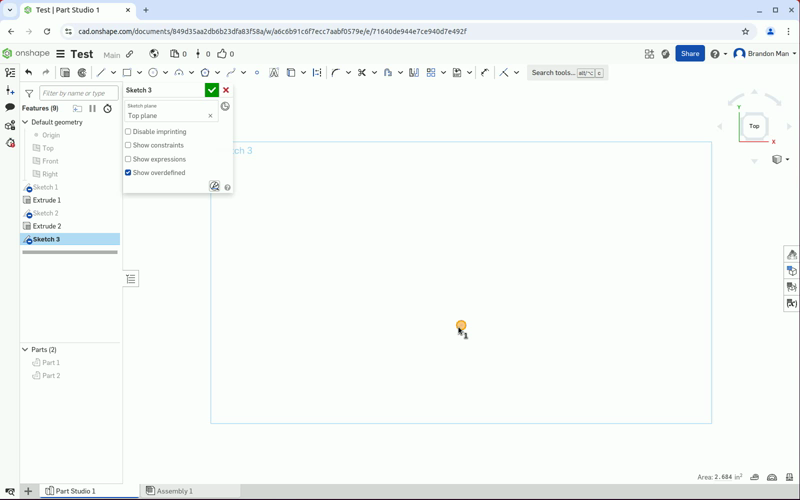
mouse_move(73, 352)
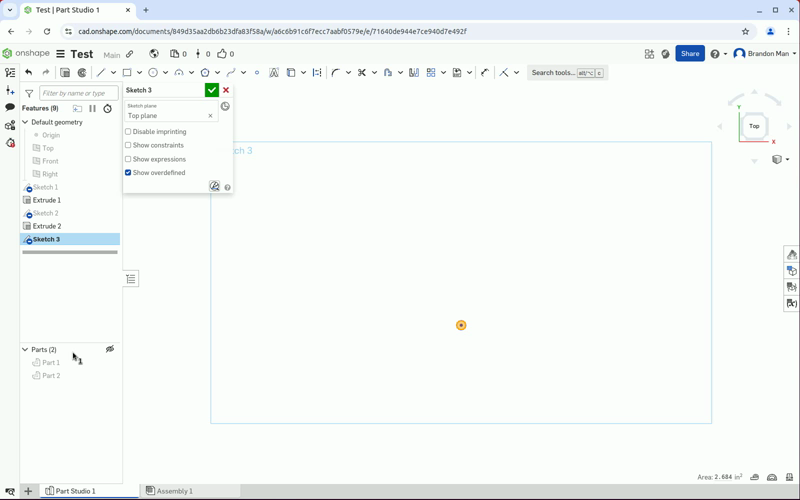
key(shift+y)
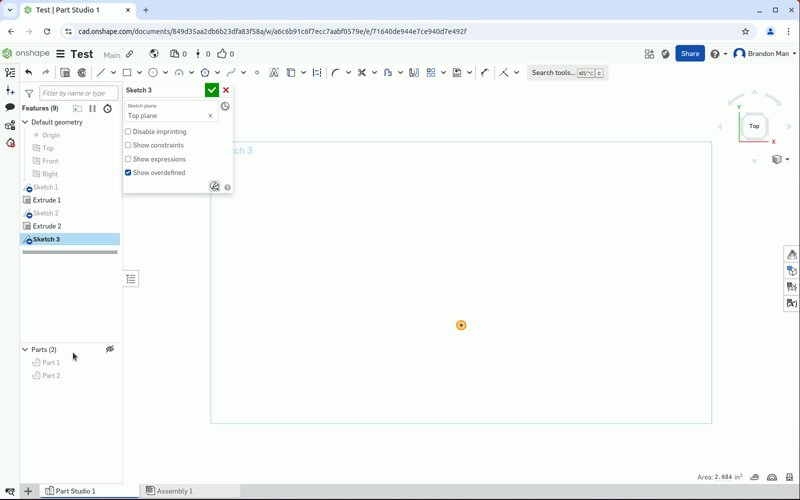
key(shift+e)
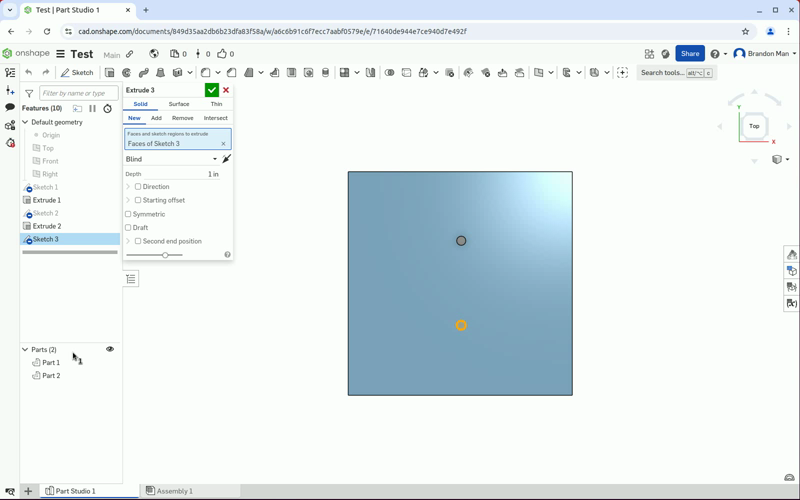
mouse_move(143, 106)
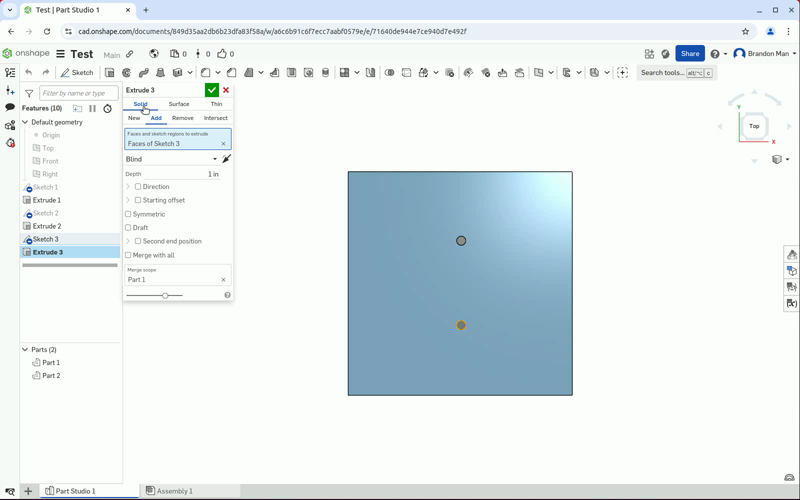
click(143, 106)
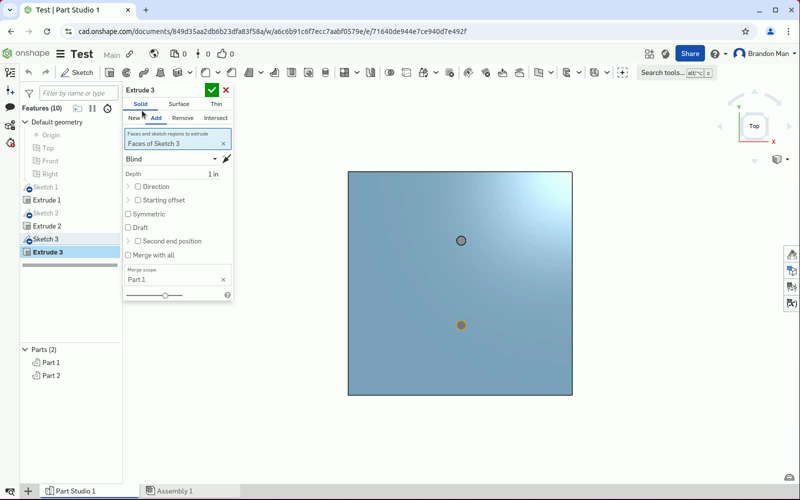
mouse_move(137, 120)
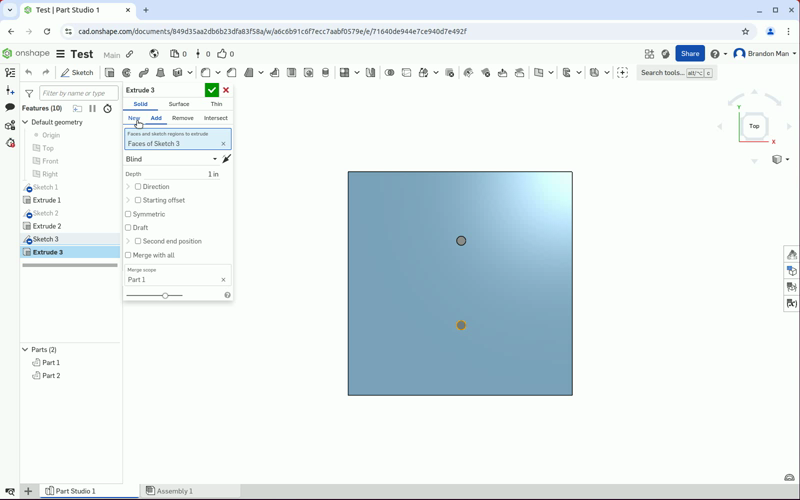
click(137, 120)
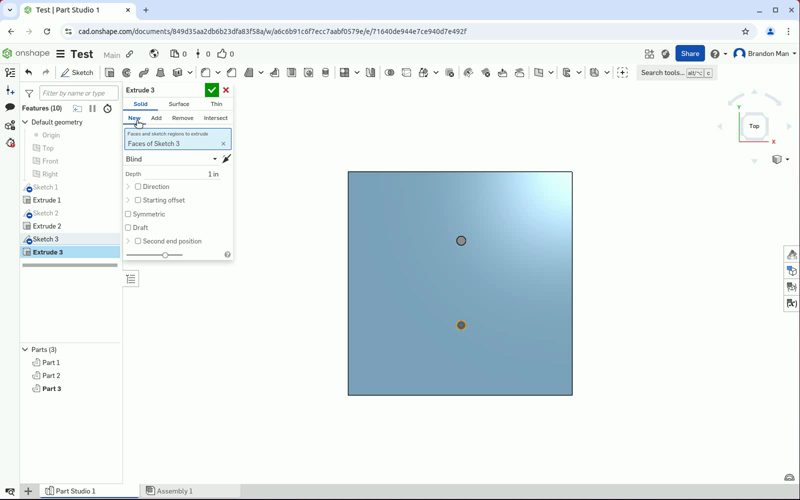
key(tab, 4)
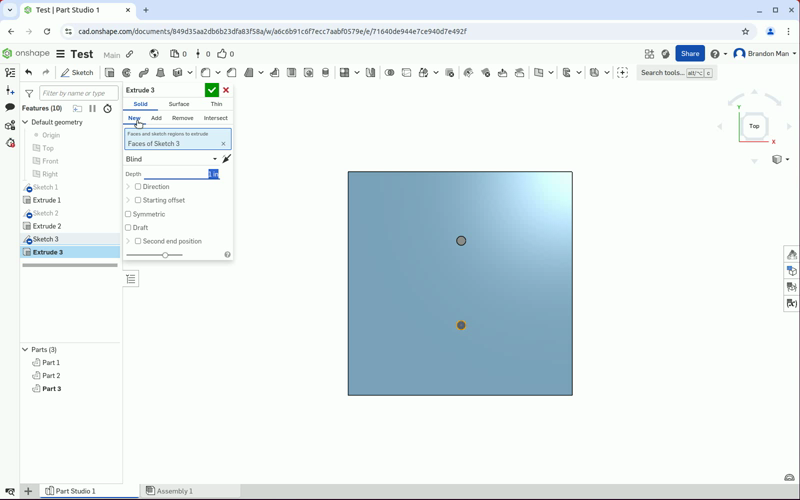
text(1.926)
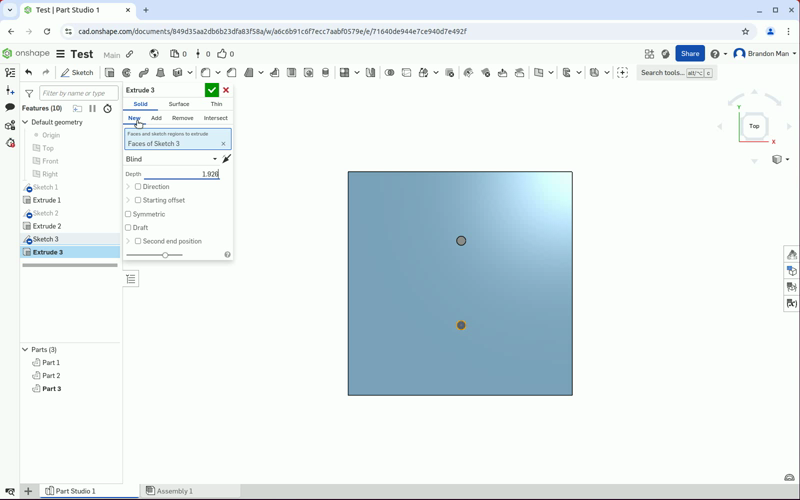
key(enter)
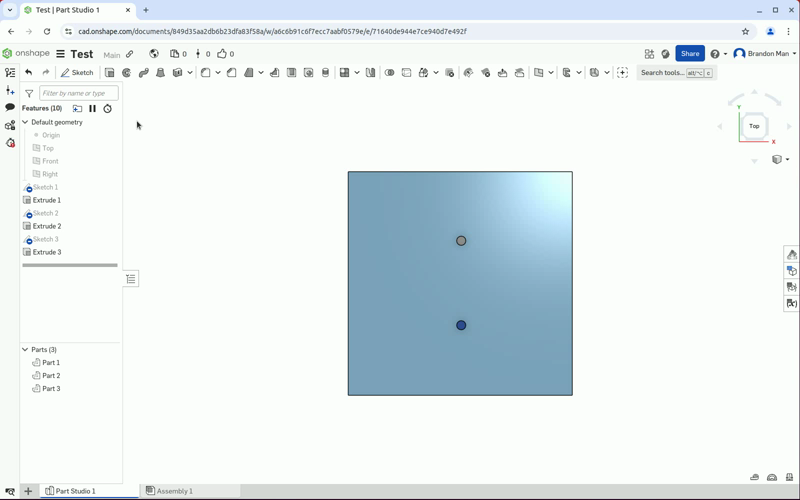
key(shift+h)
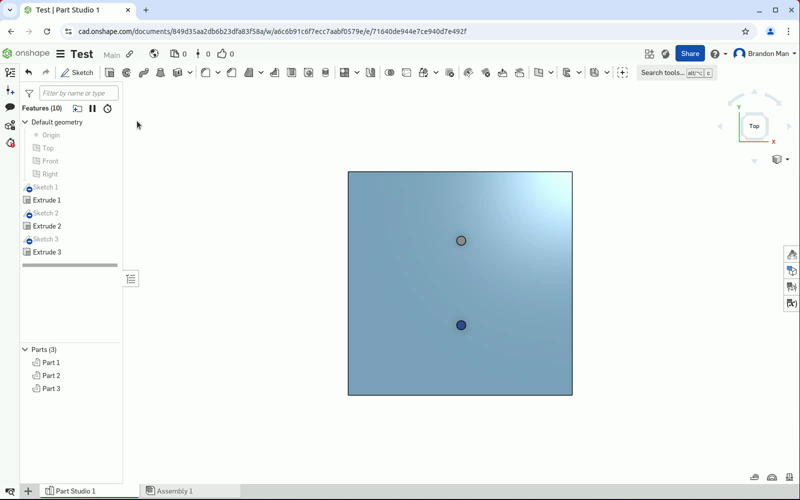
key(shift+h)
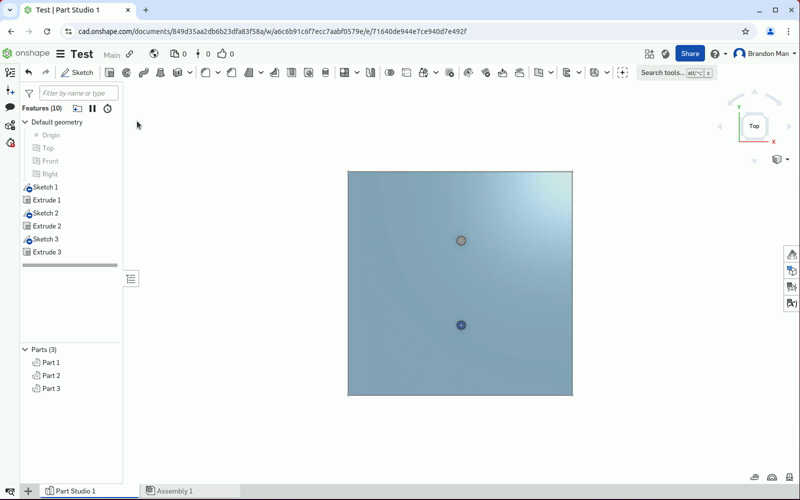
key(shift+7)
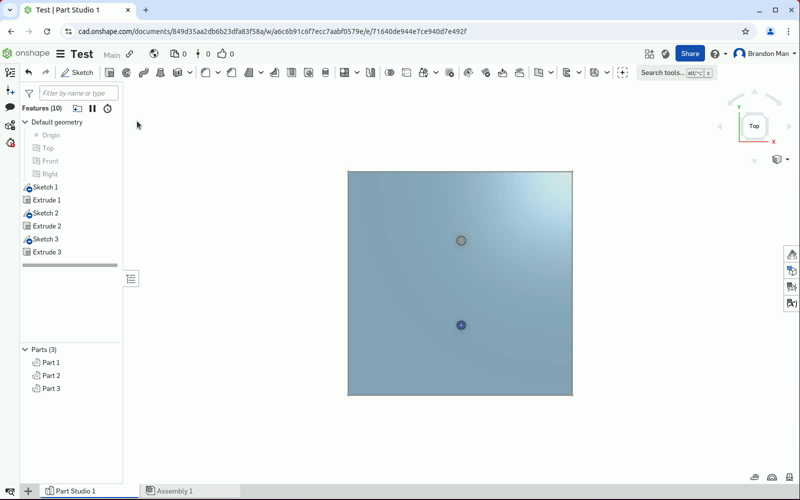
key(up, 3)
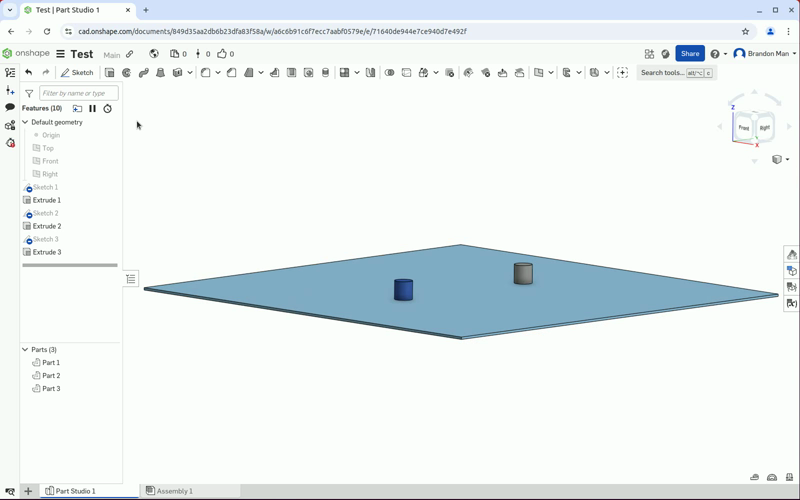
key(left, 3)
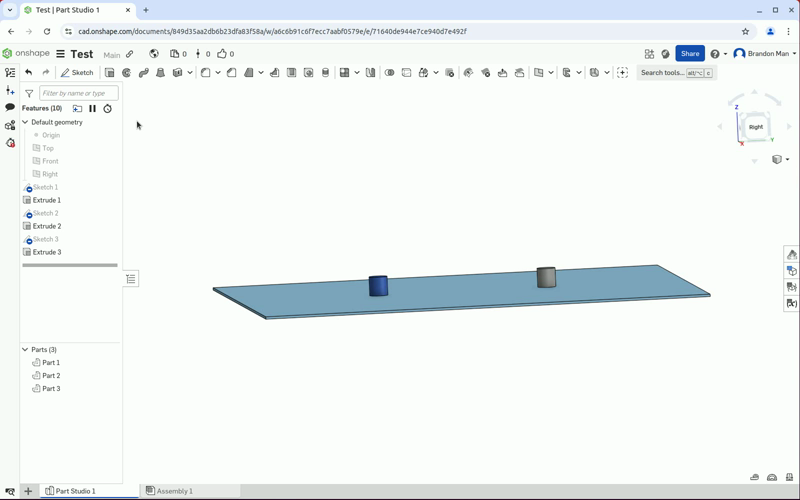
key(right, 3)
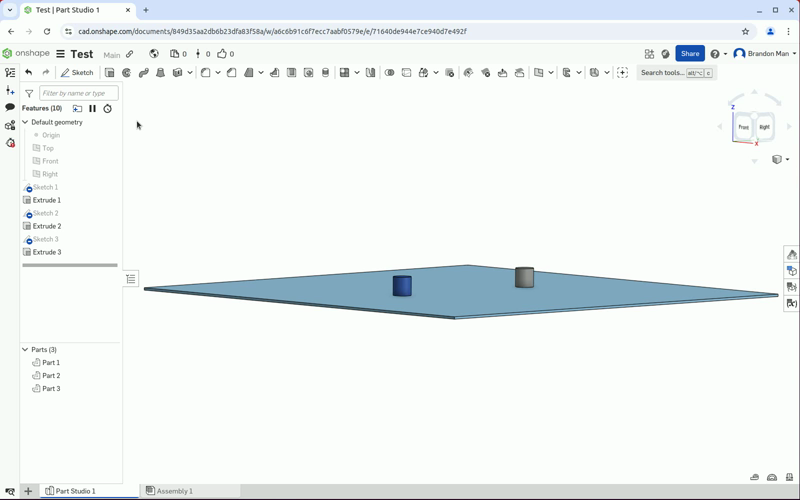
key(down, 3)
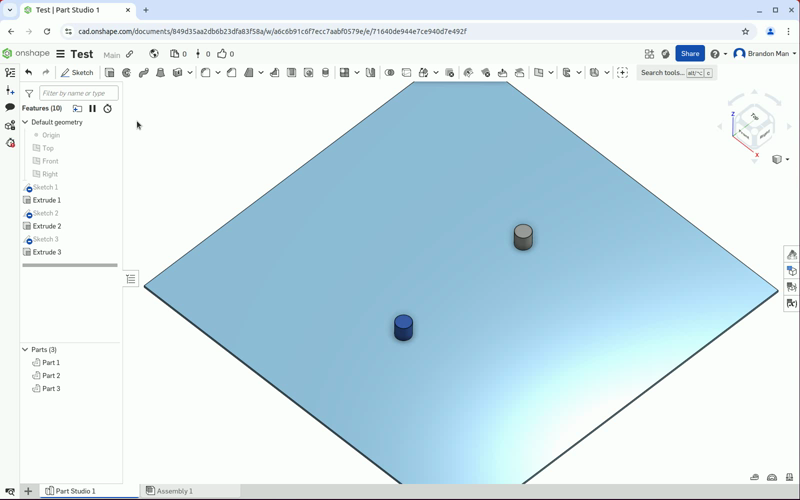
mouse_move(73, 189)
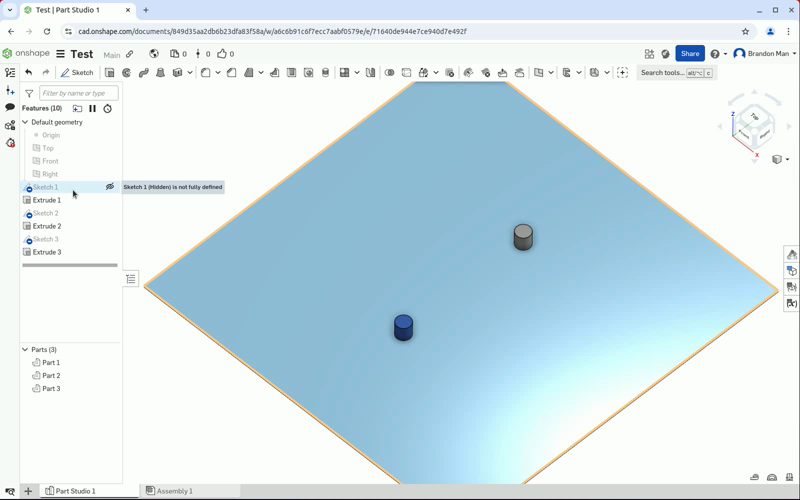
click(73, 189)